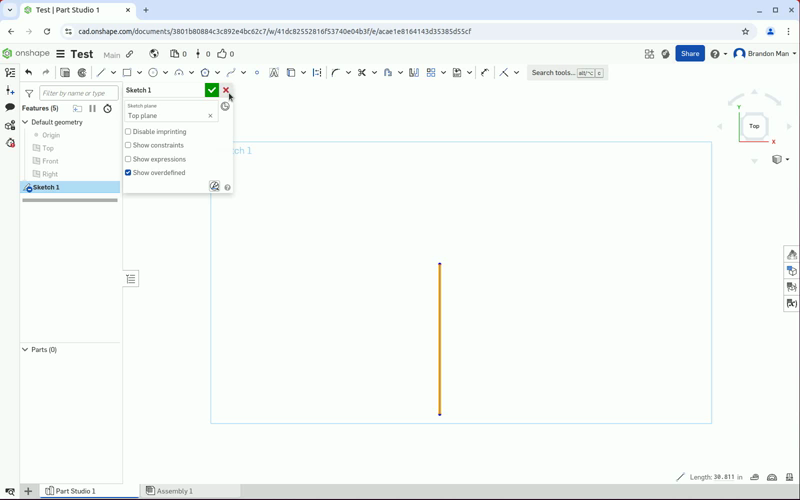
key(shift+h)
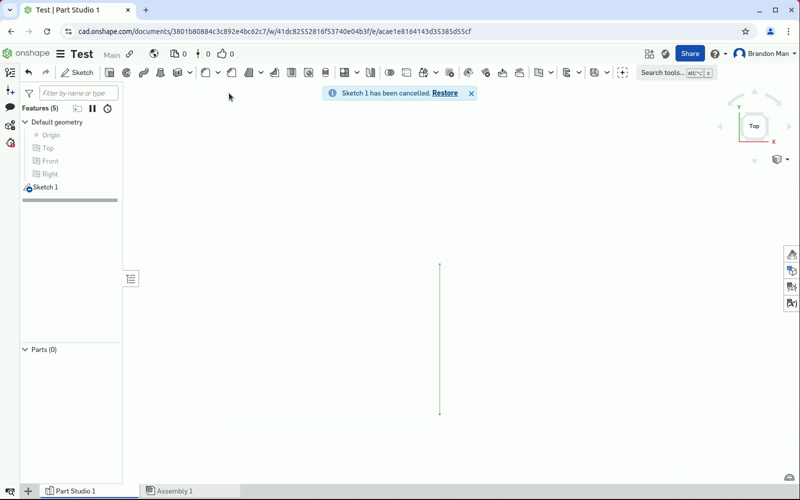
key(shift+s)
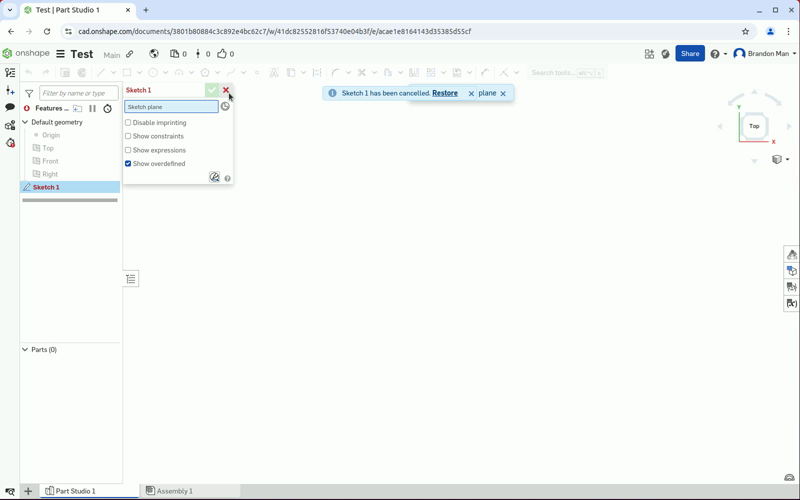
mouse_move(73, 150)
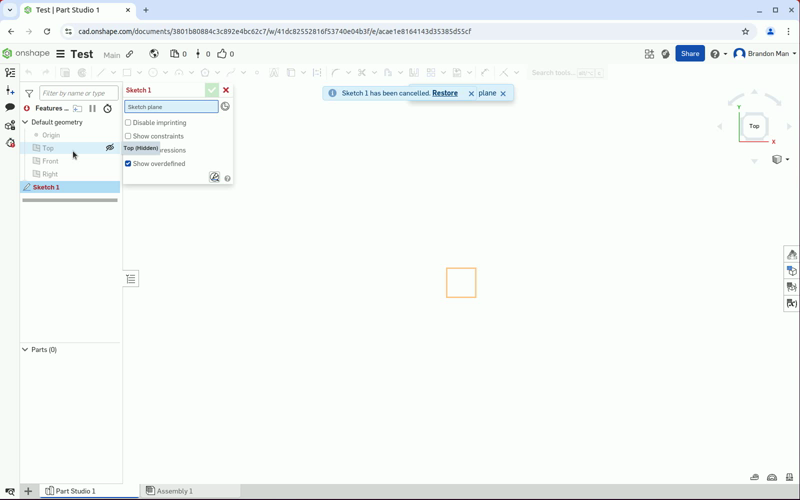
click(73, 150)
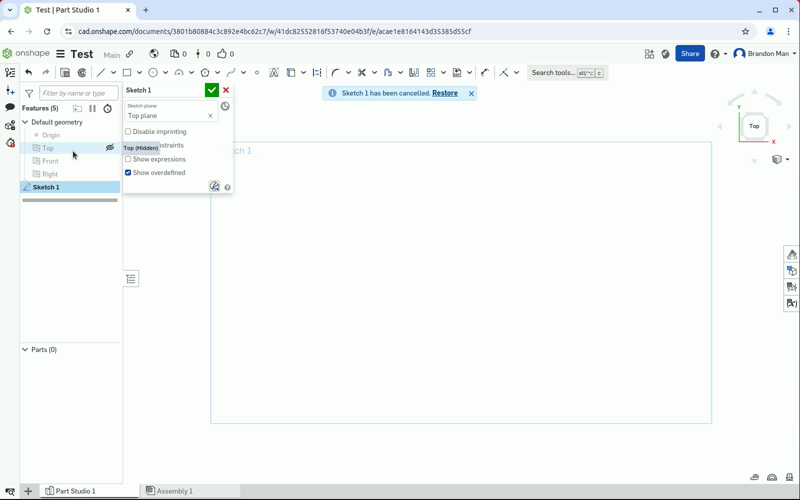
mouse_move(73, 352)
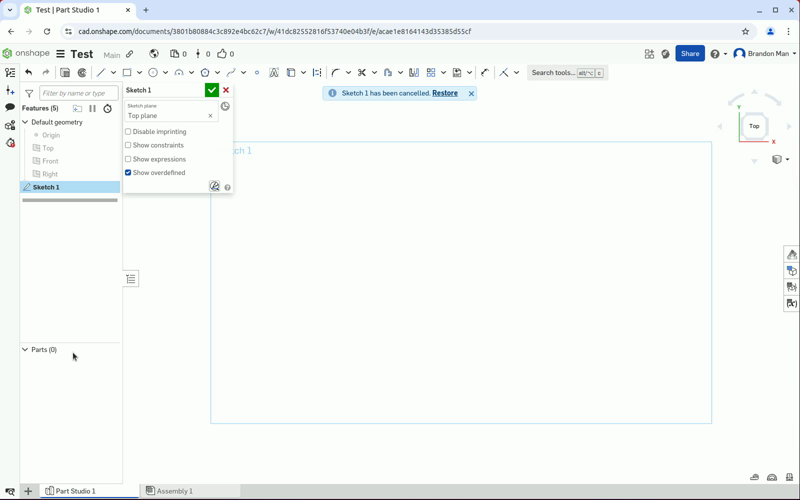
key(y)
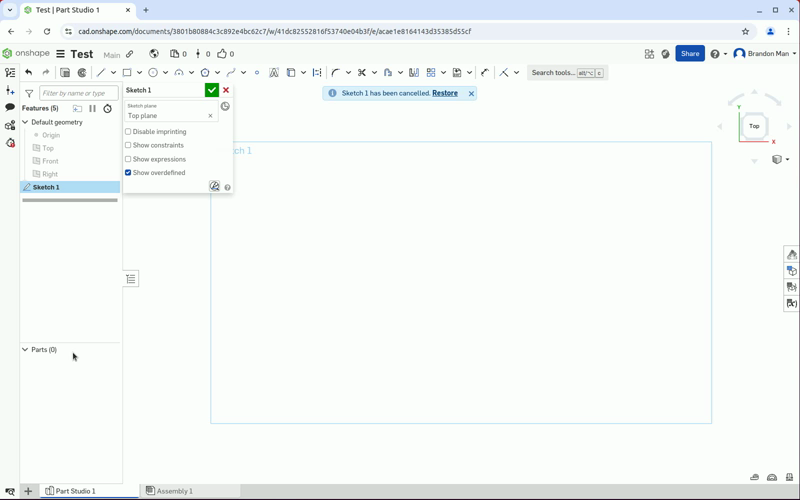
key(l)
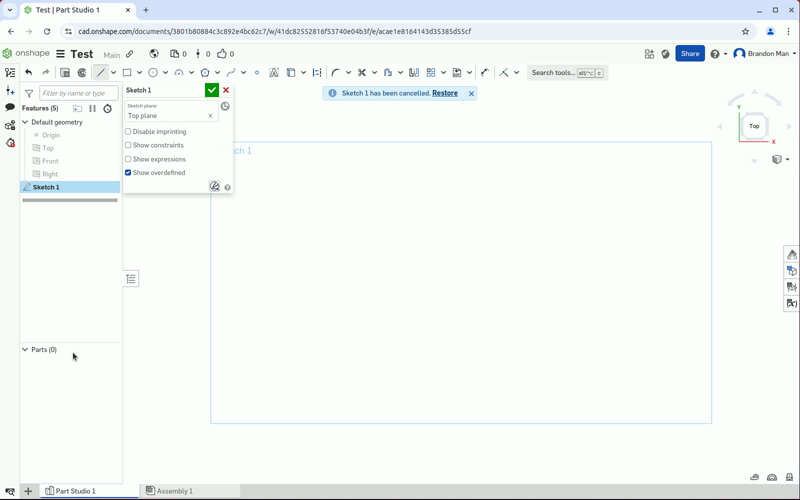
key_down(shift)
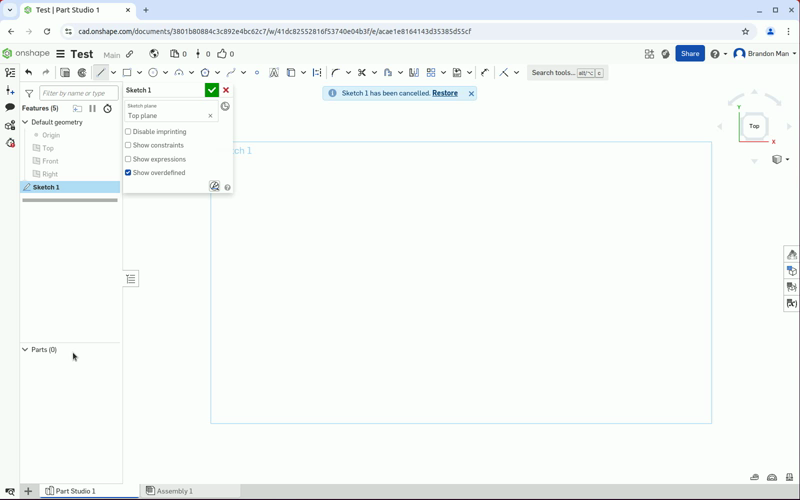
mouse_move(349, 282)
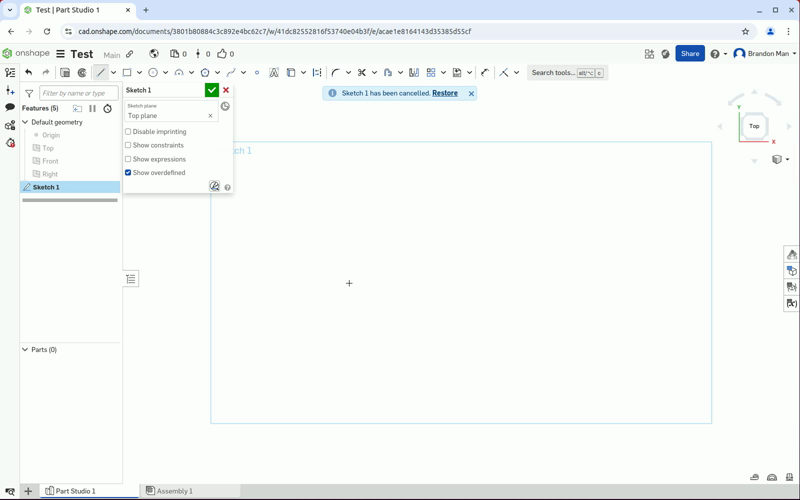
click(349, 282)
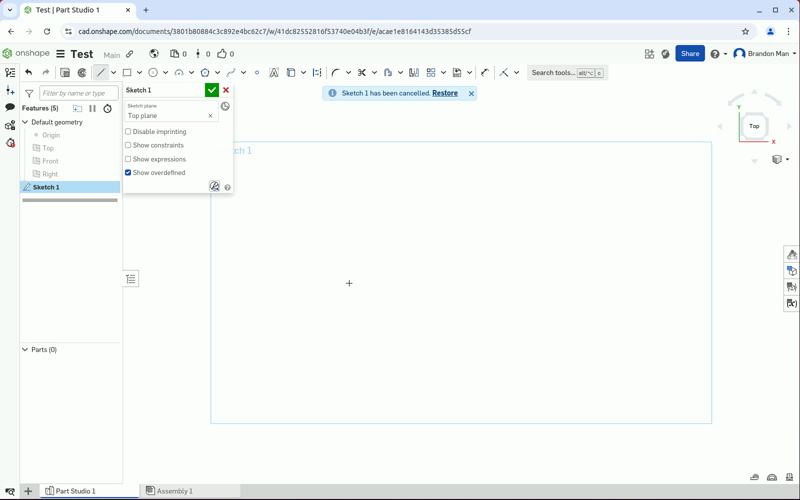
key_up(shift)
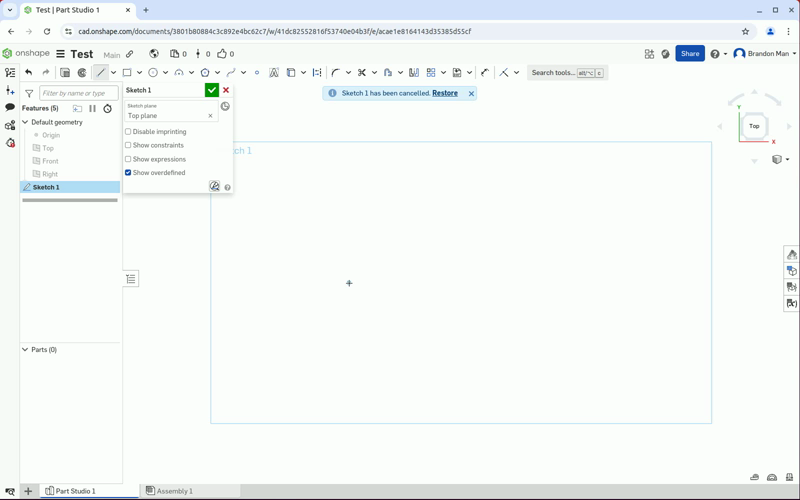
key_down(shift)
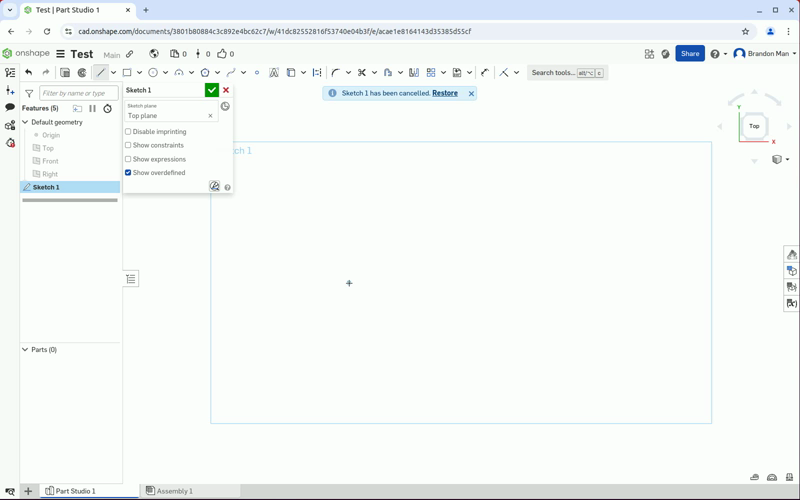
mouse_move(405, 378)
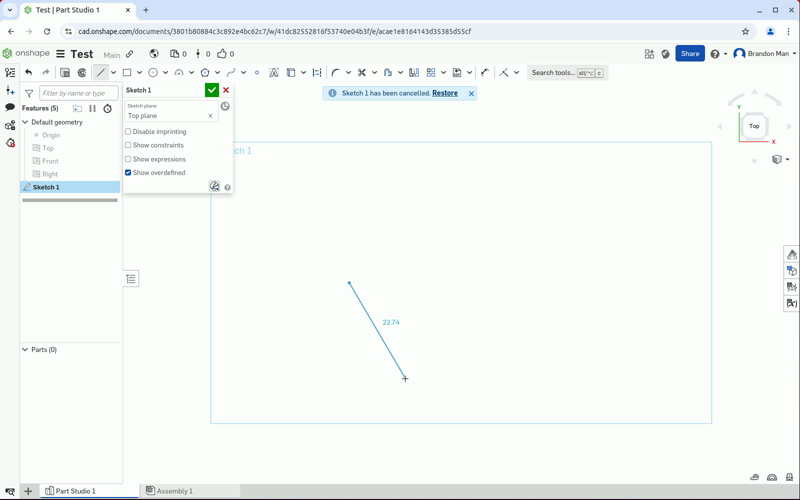
click(405, 378)
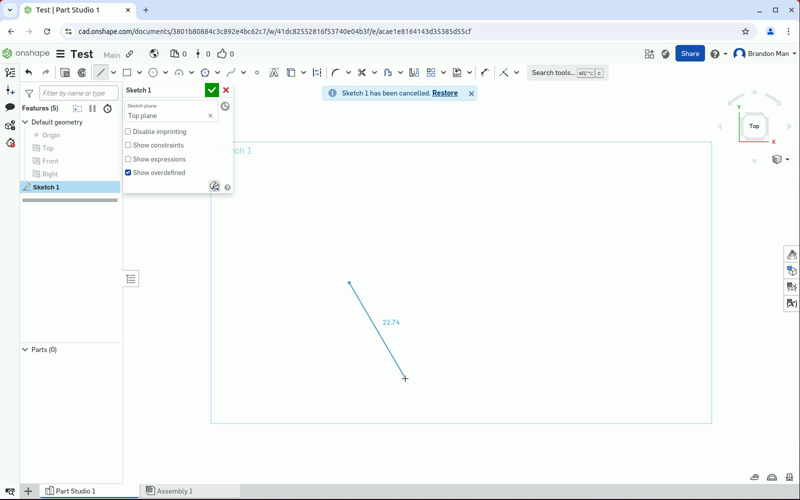
key_up(shift)
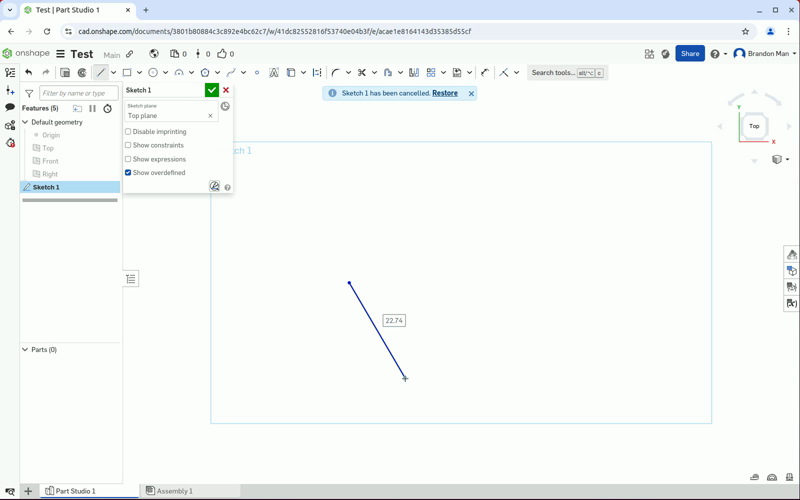
key_down(shift)
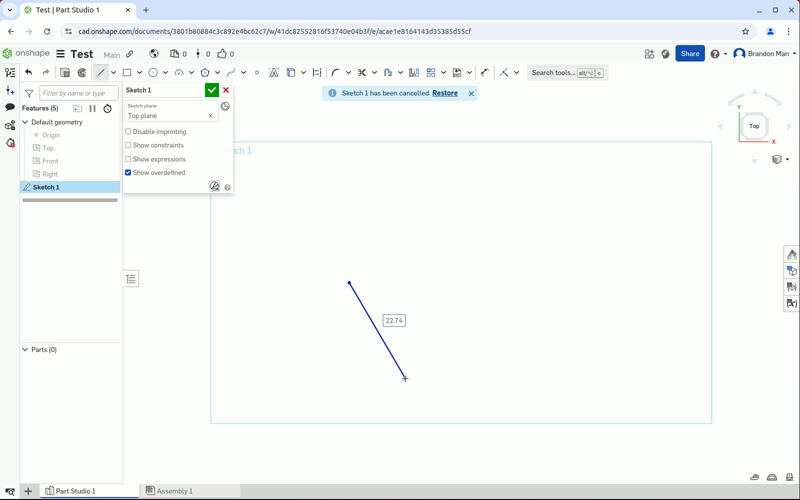
mouse_move(514, 378)
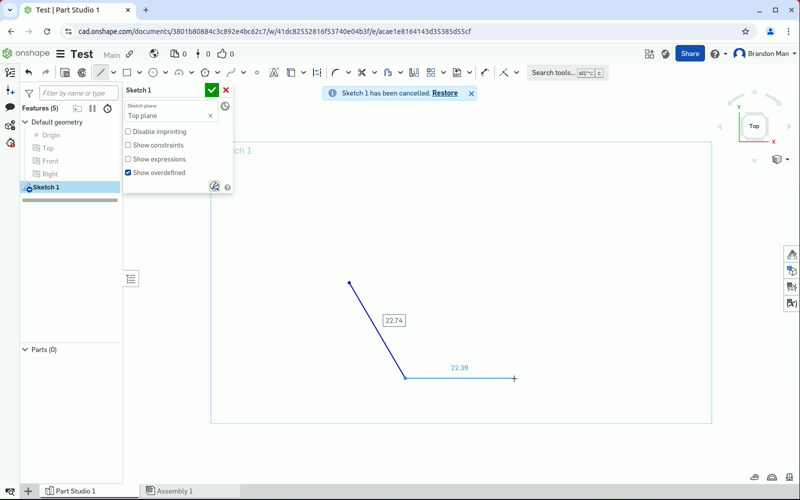
click(514, 378)
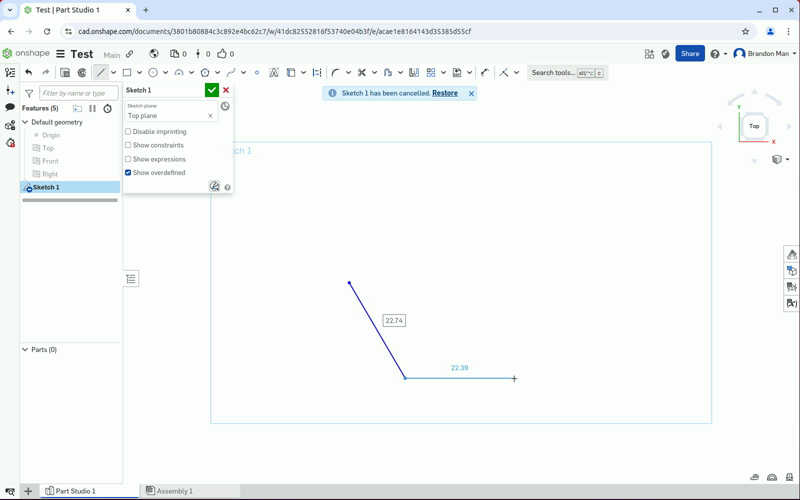
key_up(shift)
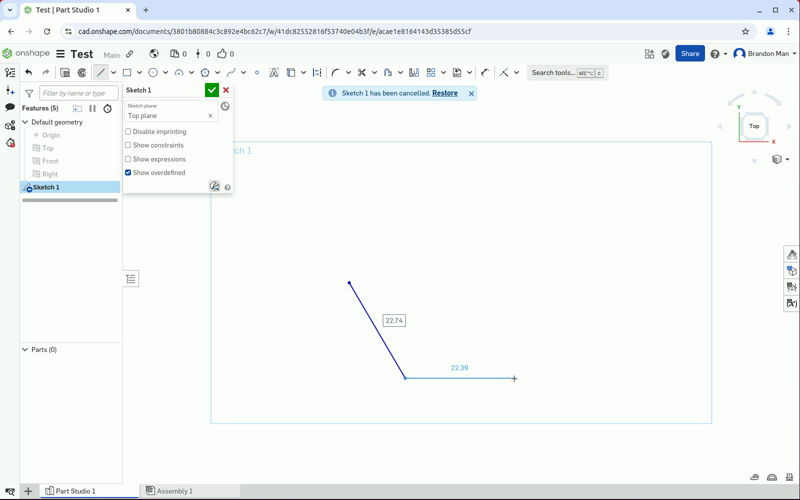
key_down(shift)
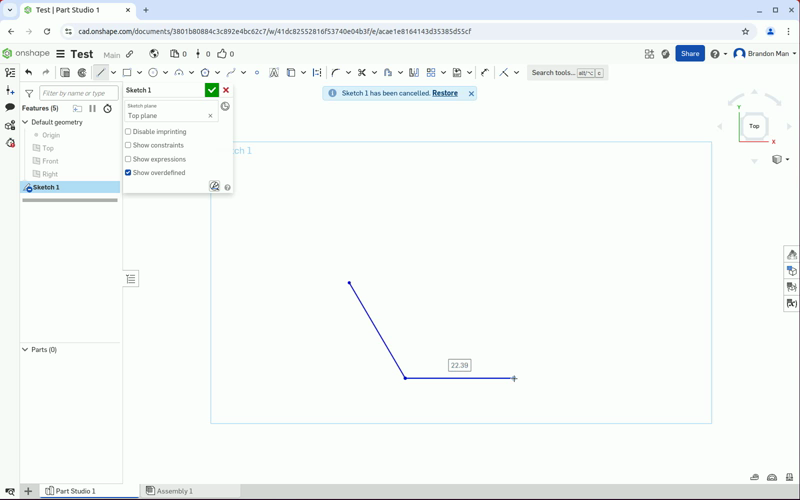
mouse_move(569, 282)
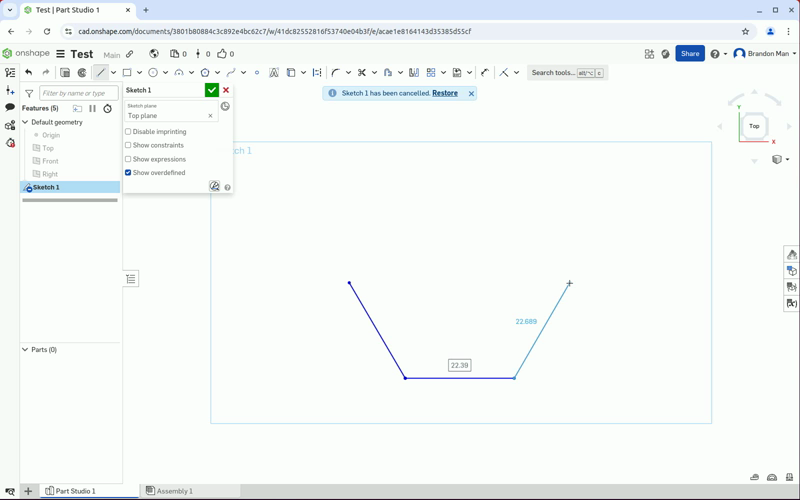
click(569, 282)
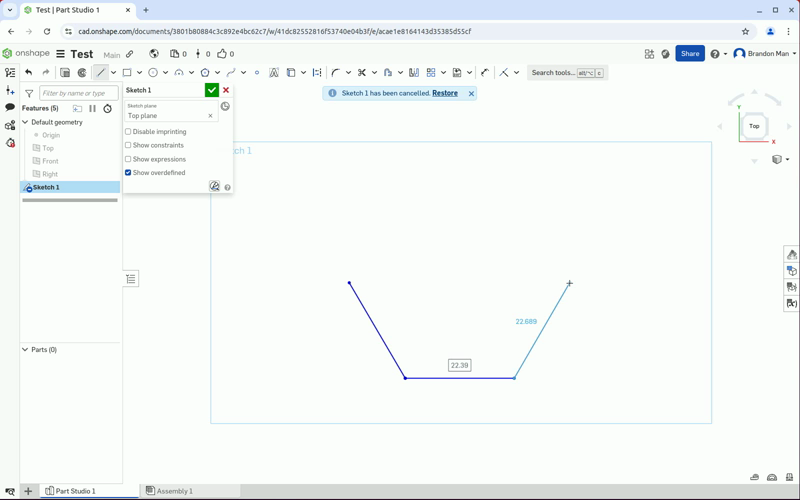
key_up(shift)
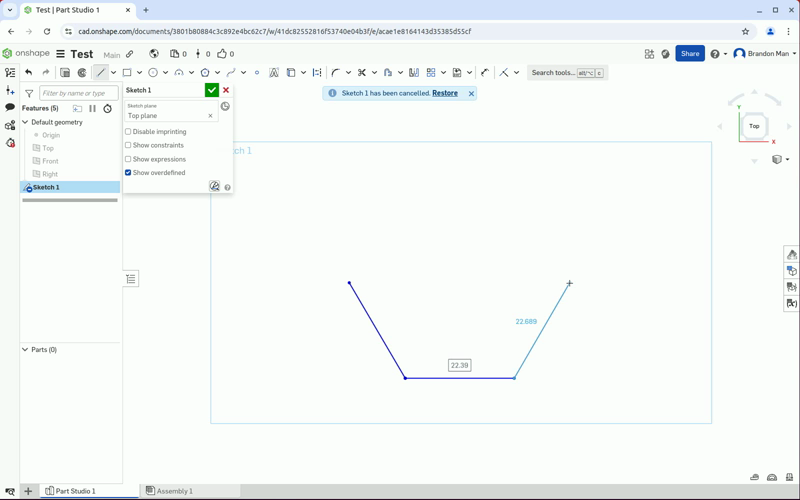
key_down(shift)
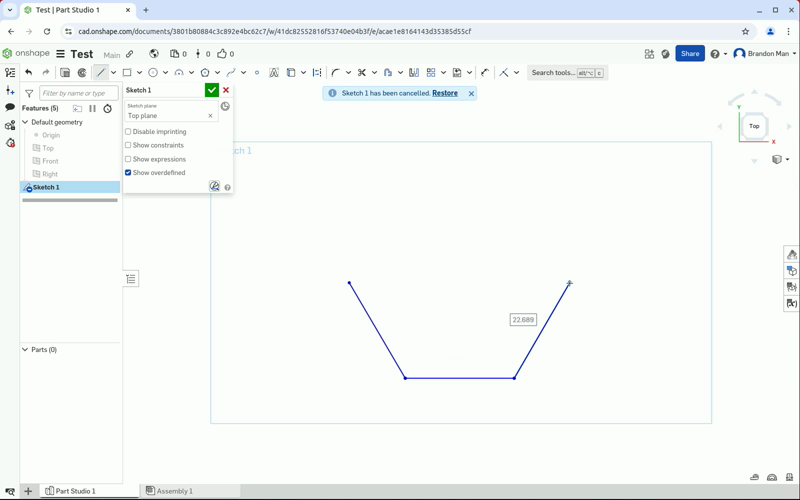
mouse_move(514, 187)
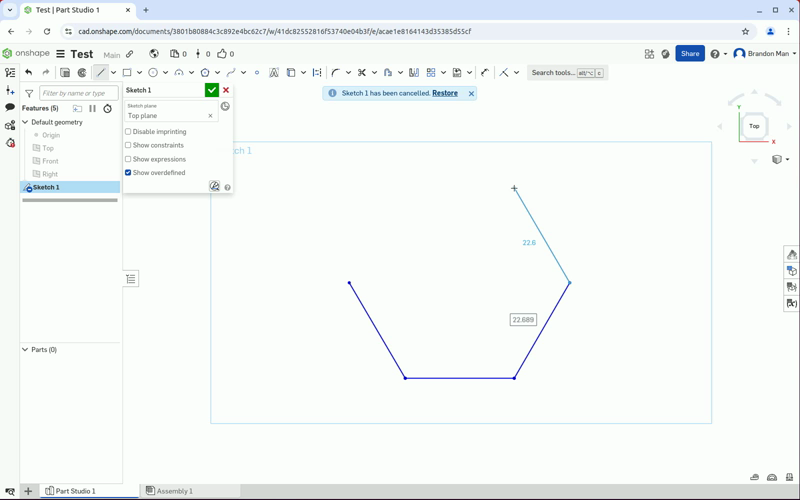
click(514, 187)
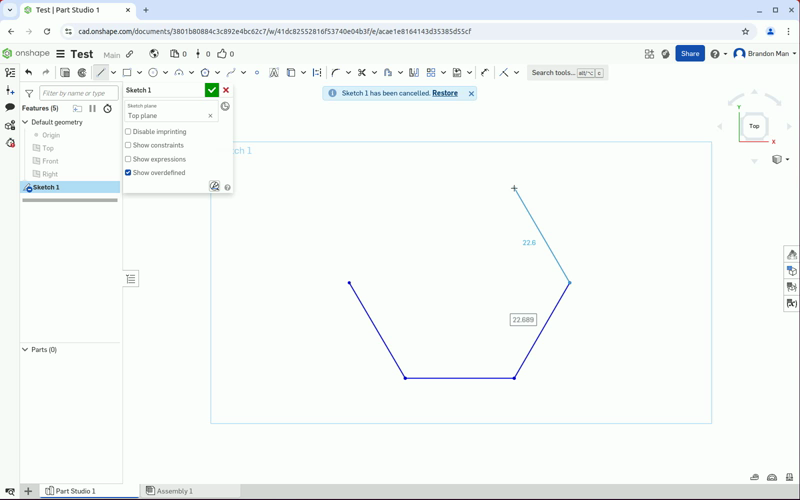
key_up(shift)
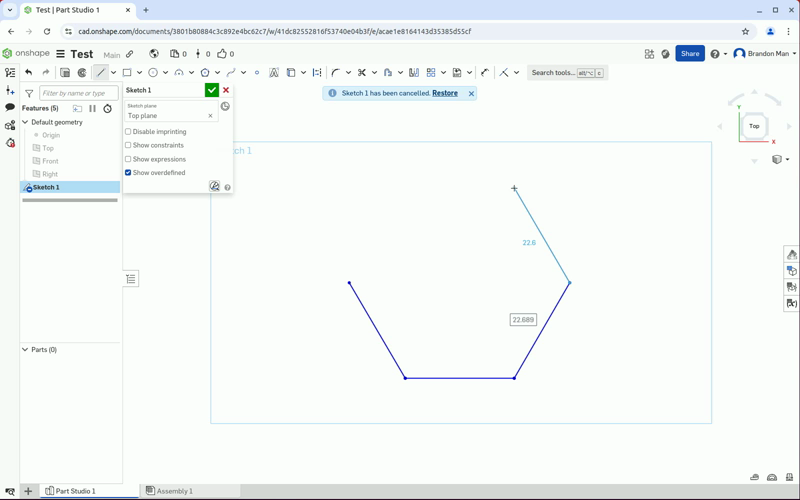
key_down(shift)
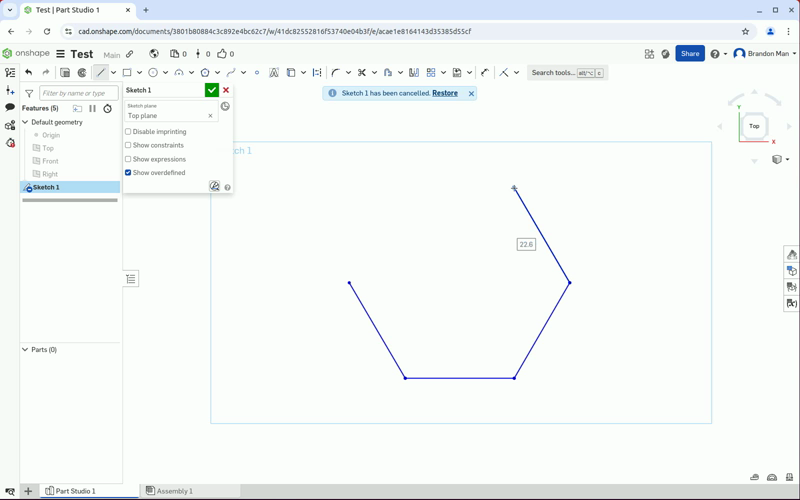
mouse_move(405, 187)
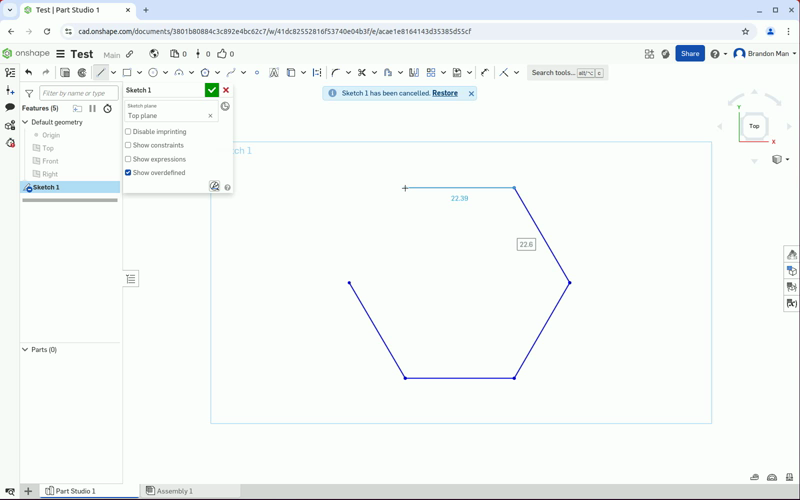
click(405, 187)
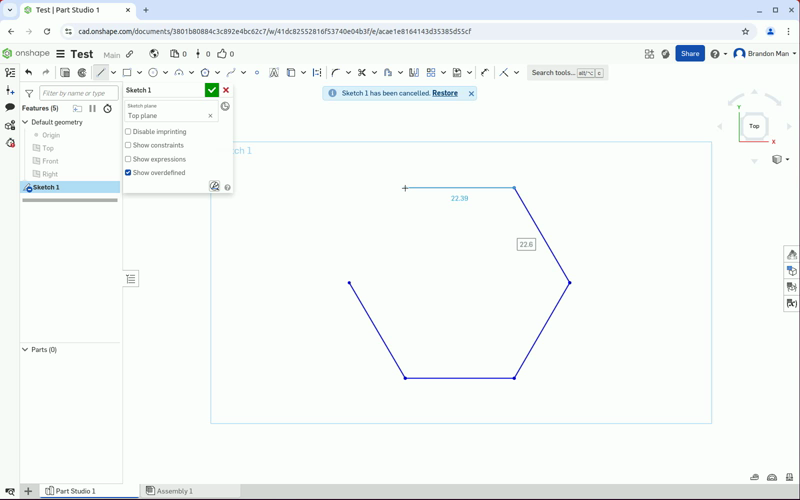
key_up(shift)
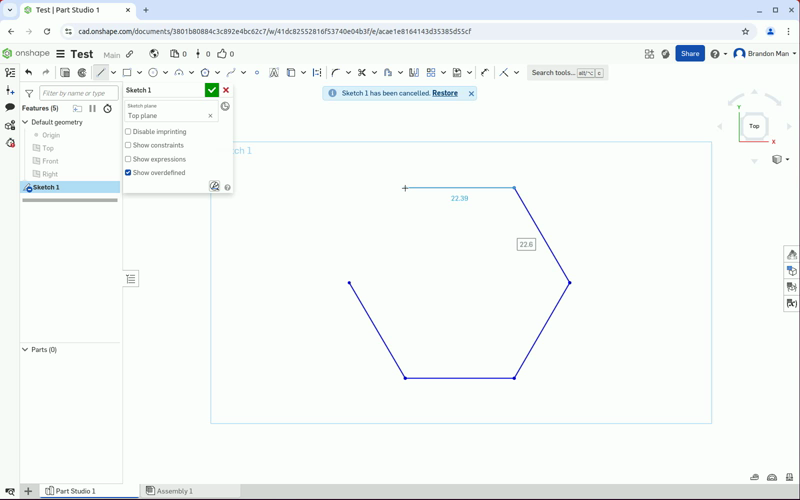
key_down(shift)
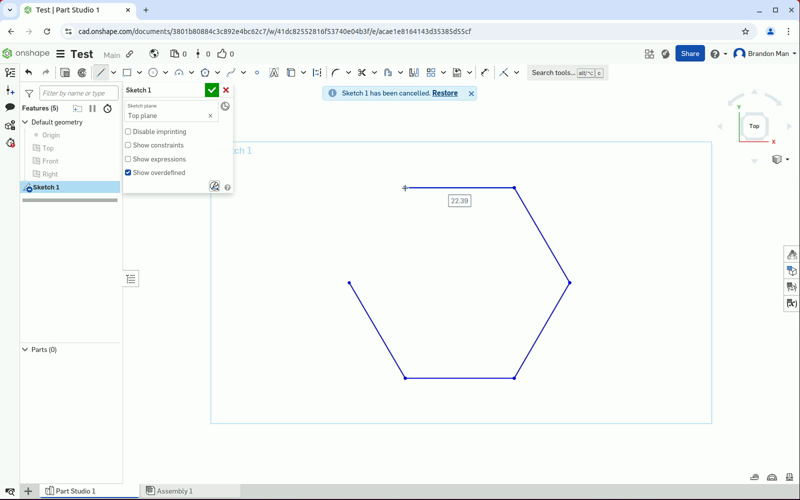
mouse_move(349, 282)
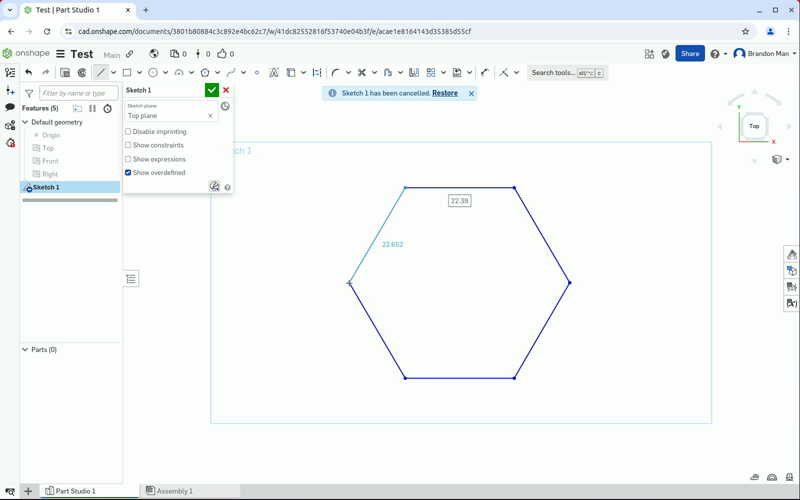
key_up(shift)
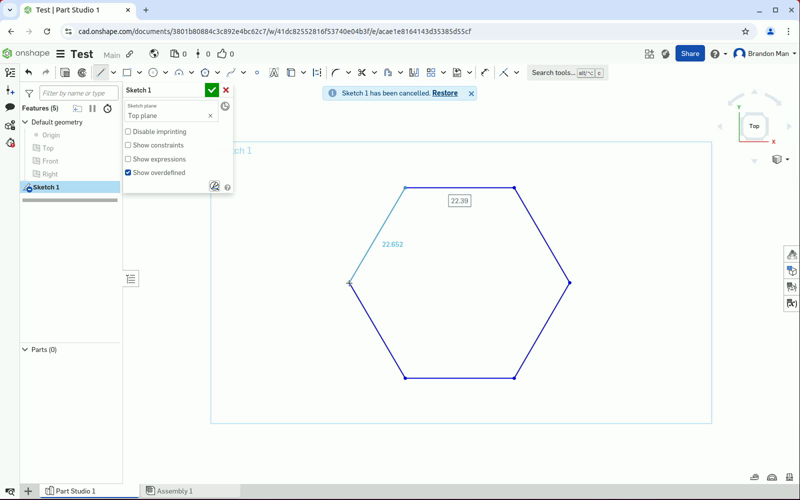
click(349, 282)
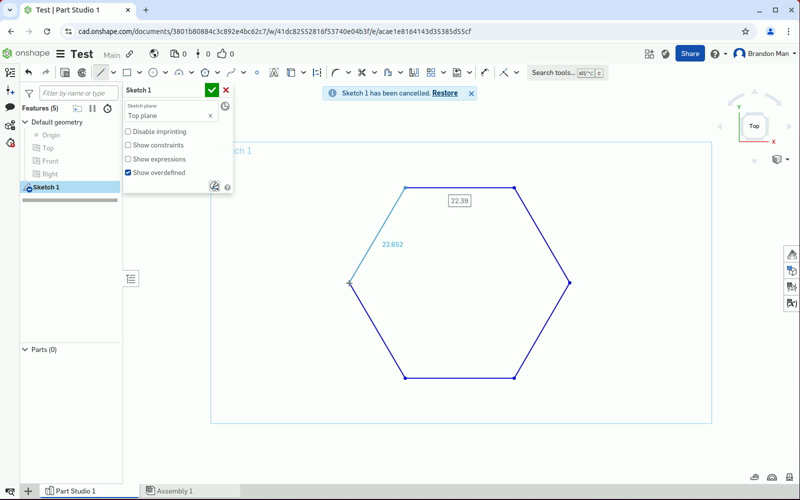
key(esc)
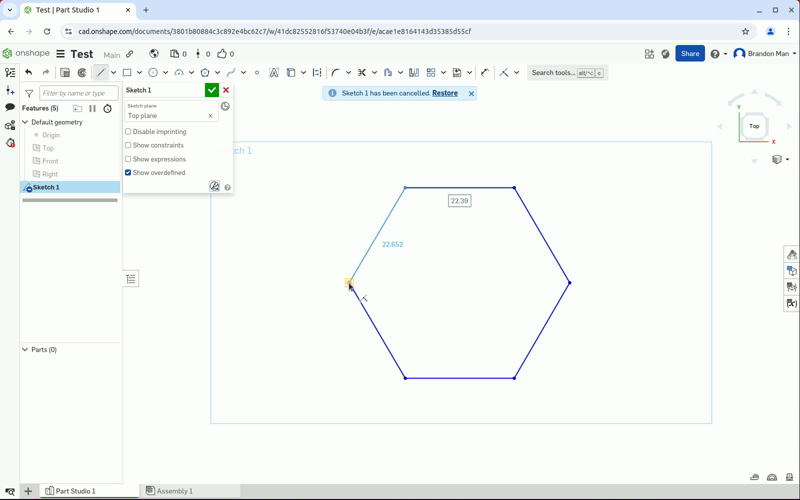
mouse_move(488, 355)
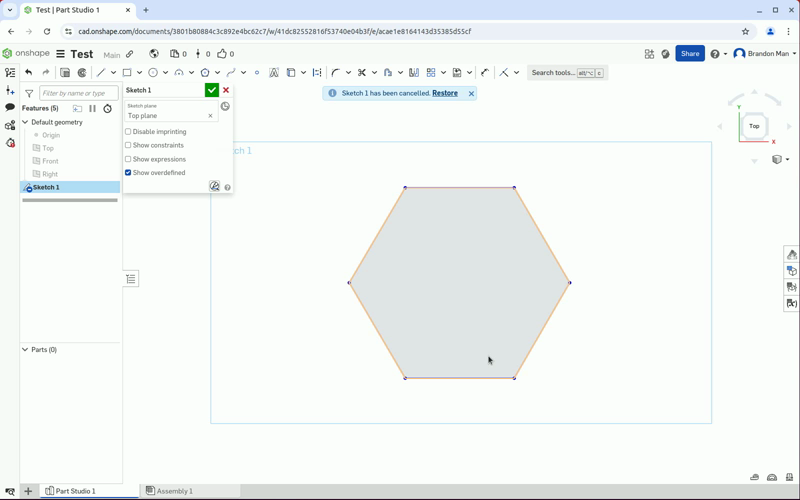
click(488, 355)
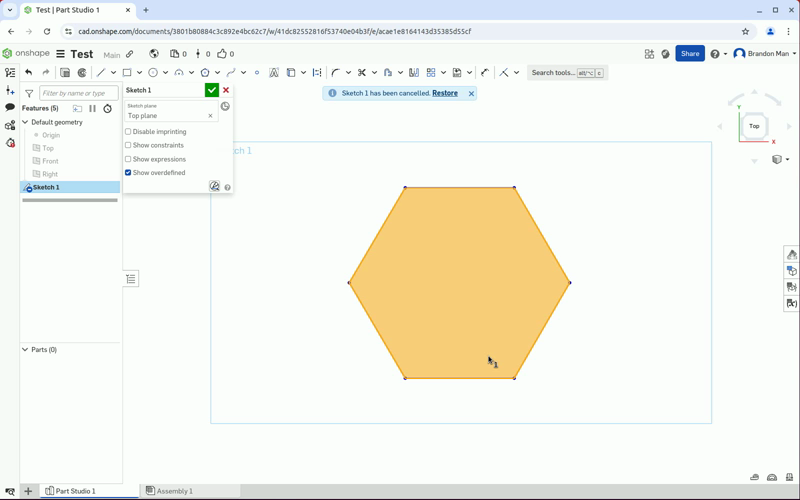
mouse_move(73, 352)
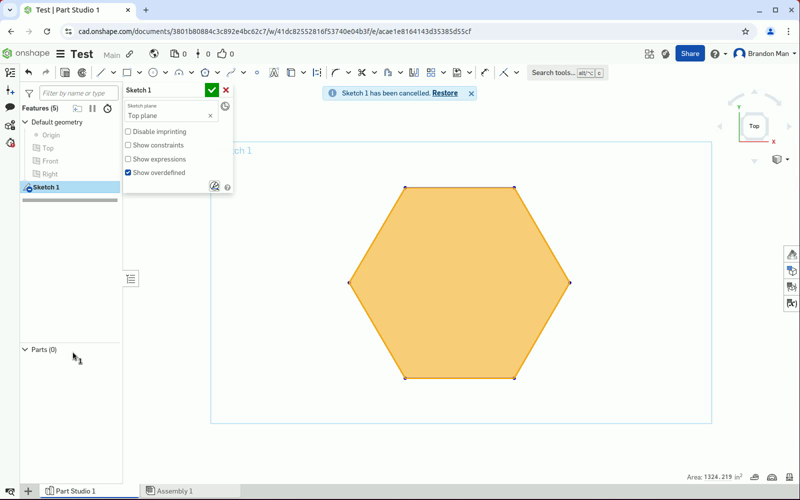
key(shift+y)
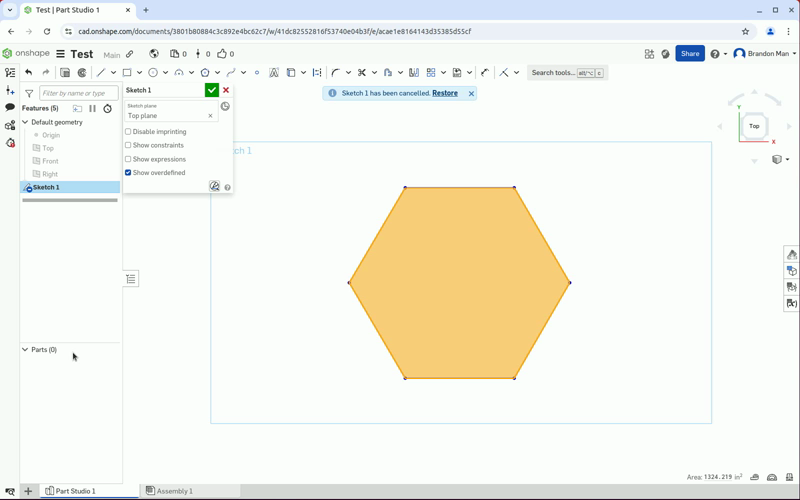
key(shift+e)
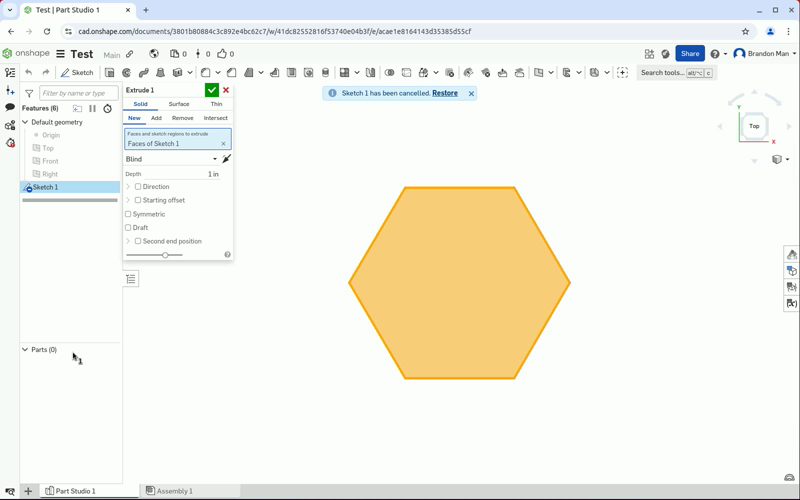
mouse_move(143, 106)
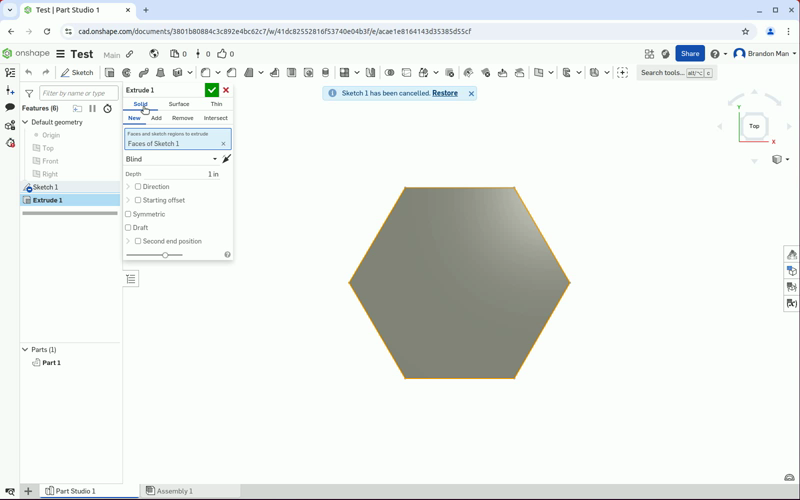
click(143, 106)
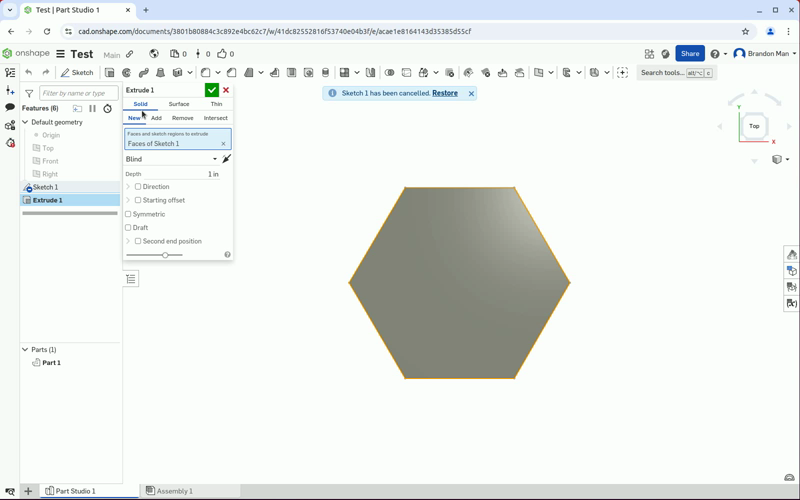
mouse_move(137, 120)
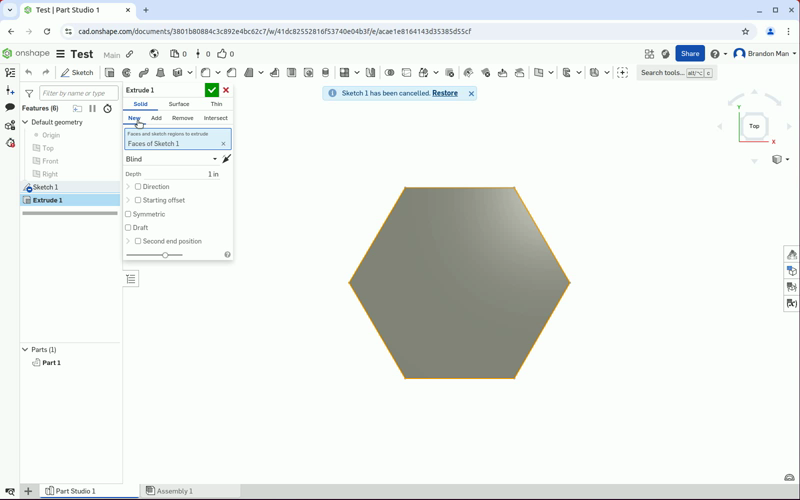
click(137, 120)
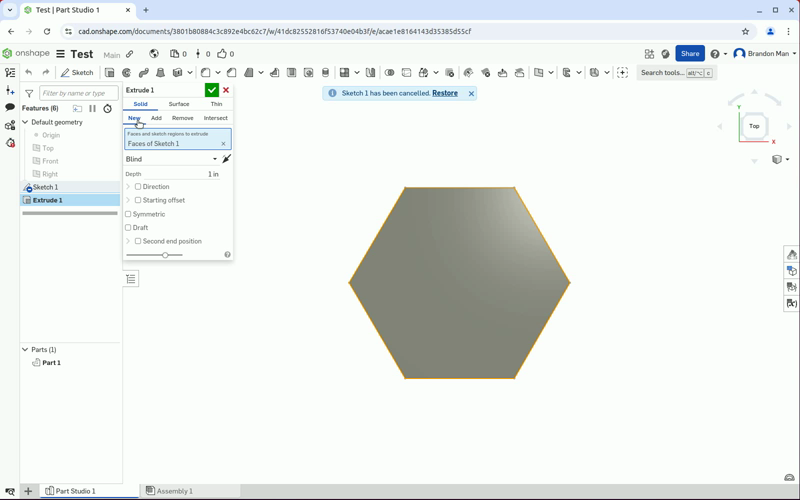
key(tab, 4)
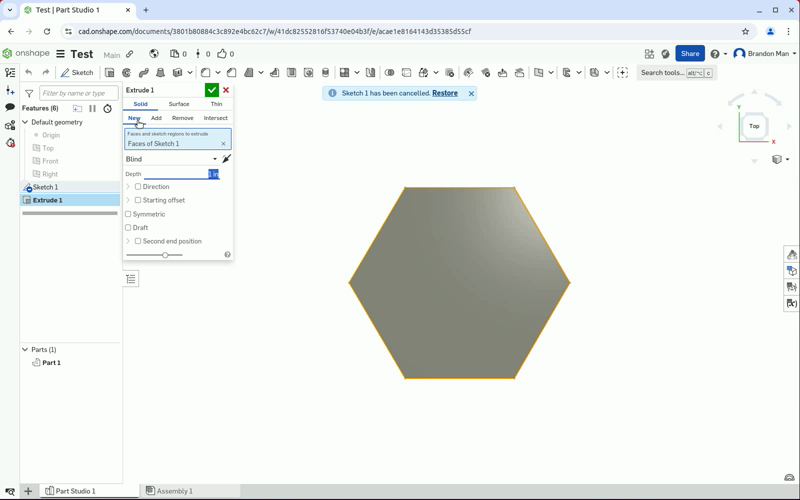
text(15.405)
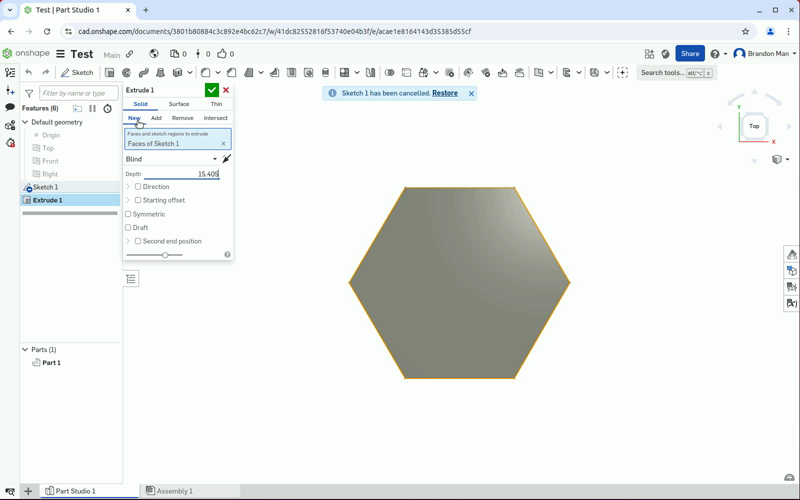
key(enter)
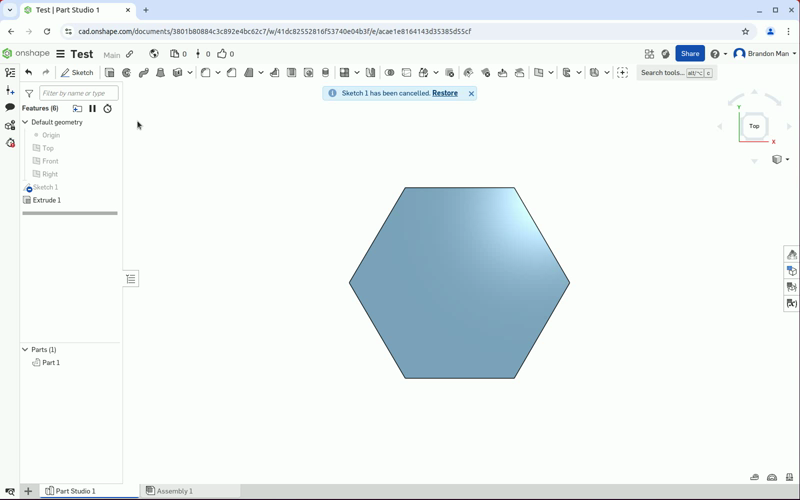
key(shift+h)
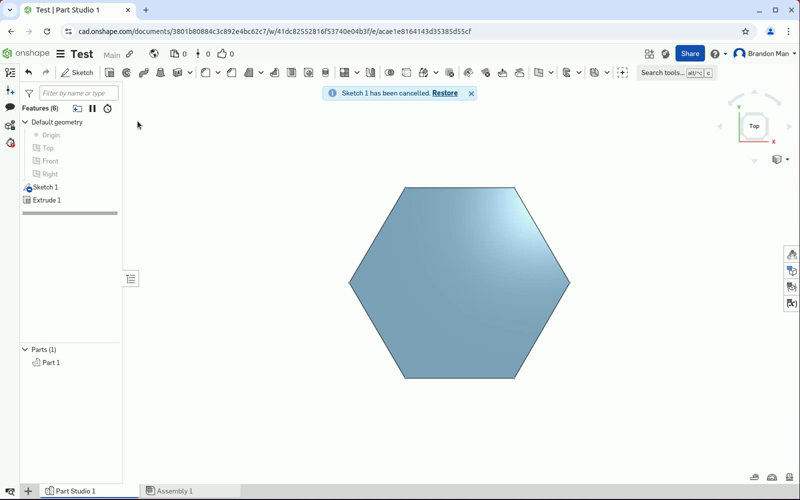
key(shift+h)
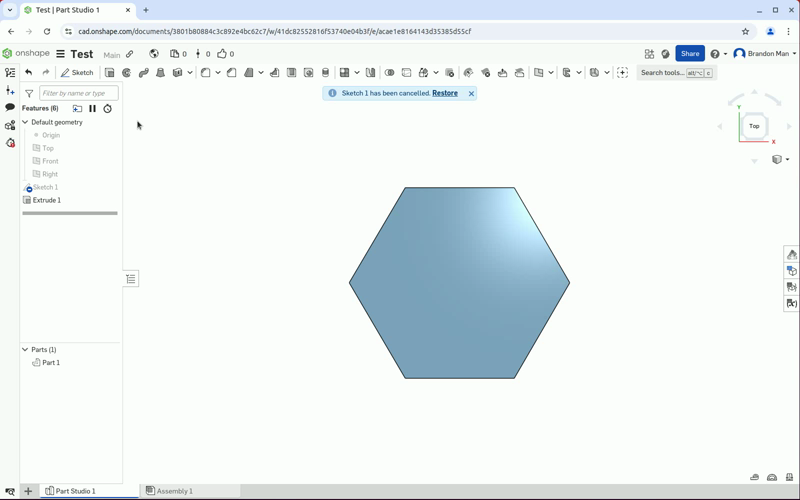
mouse_move(73, 189)
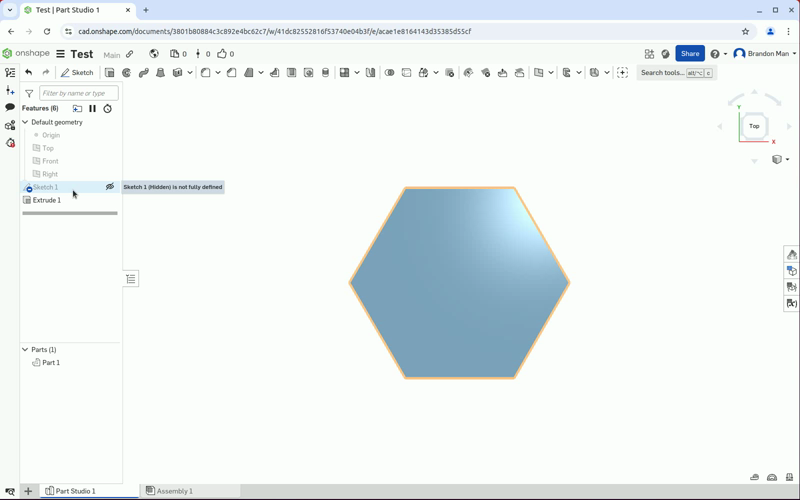
click(73, 189)
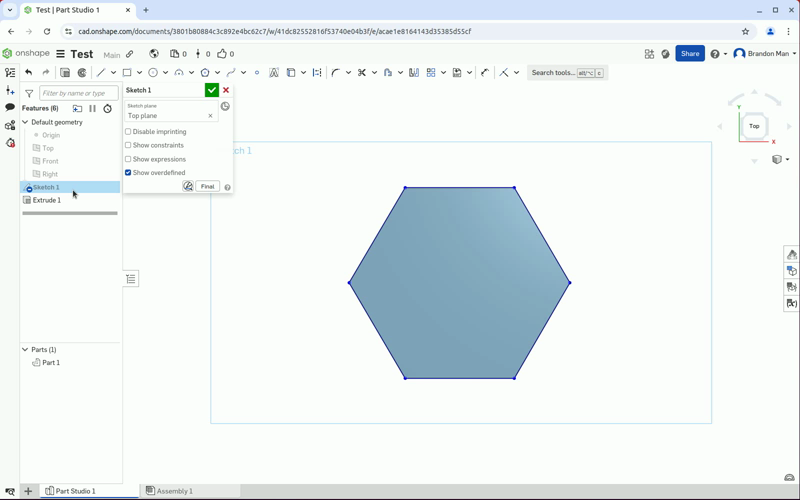
mouse_move(229, 92)
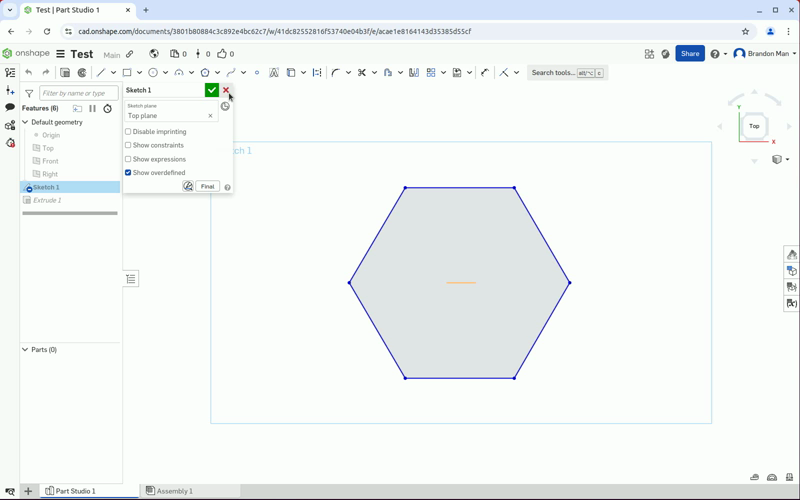
click(229, 92)
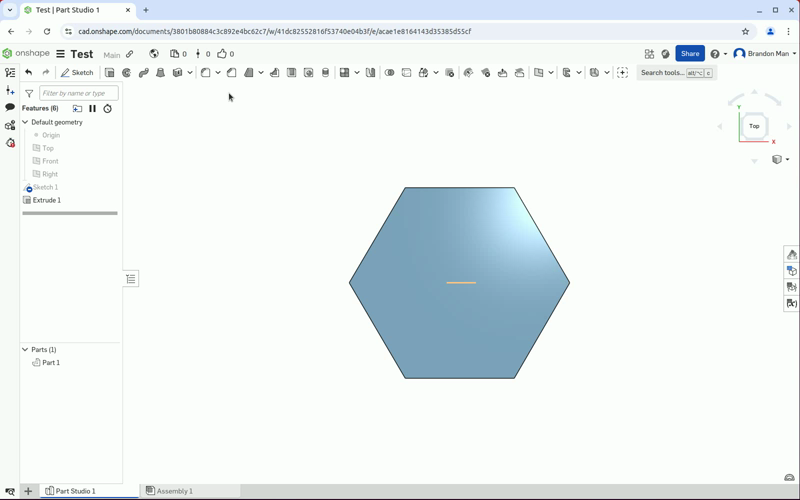
mouse_move(541, 75)
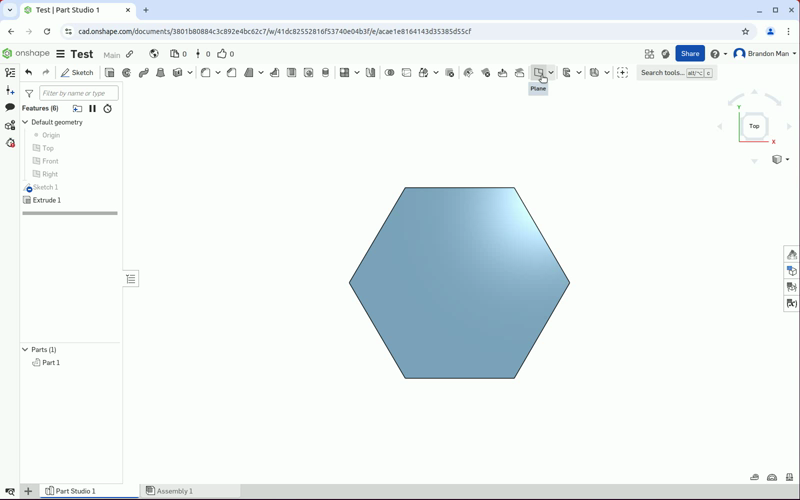
click(541, 75)
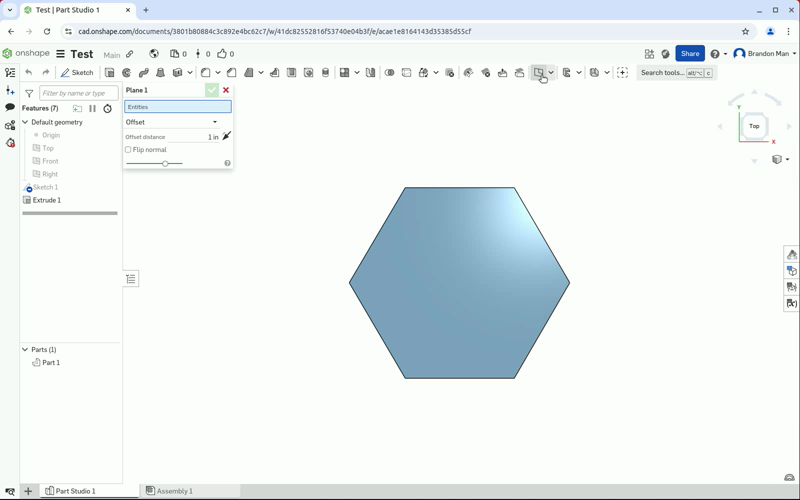
mouse_move(73, 150)
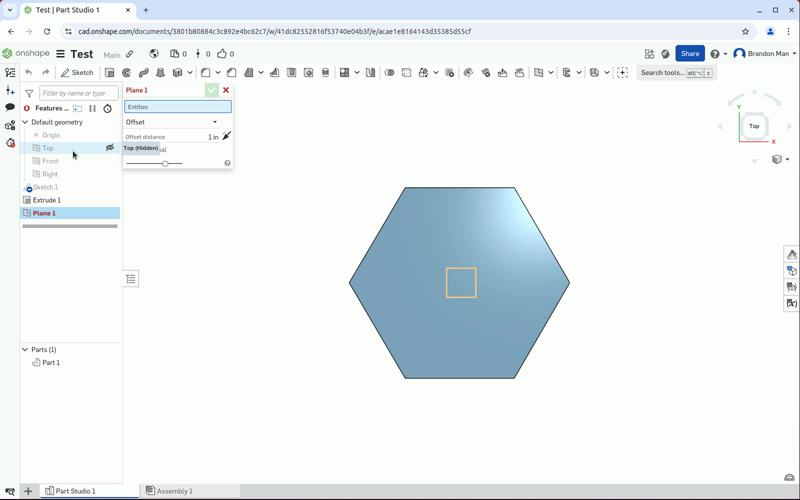
click(73, 150)
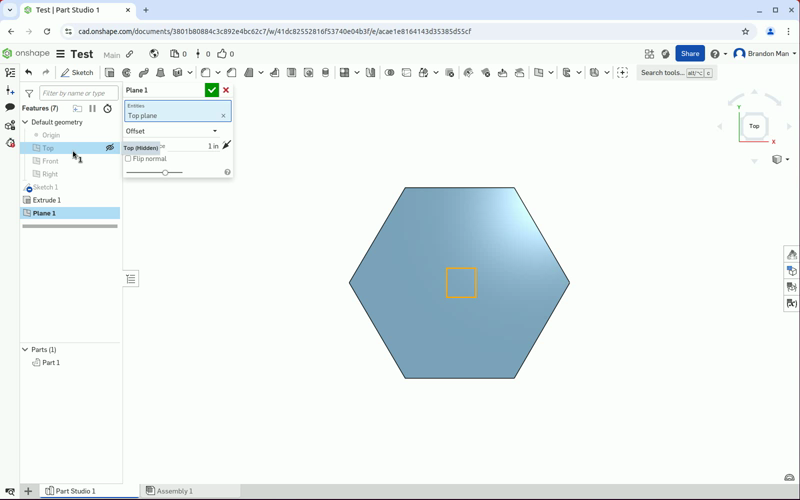
key(tab, 2)
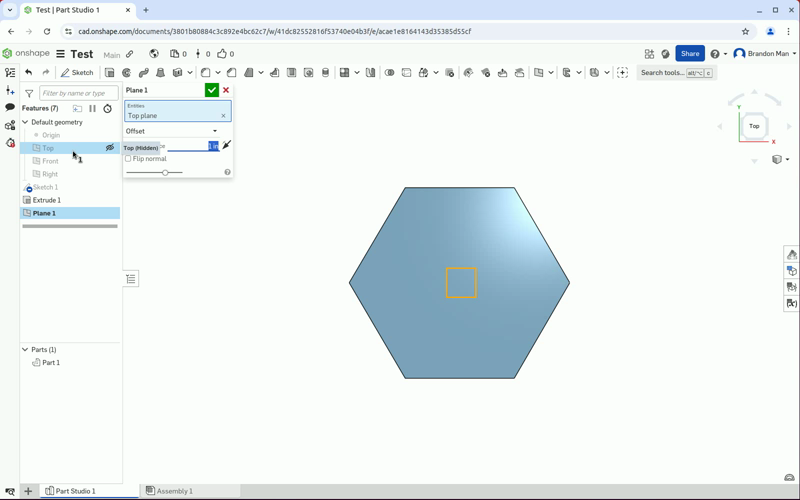
text(15.405)
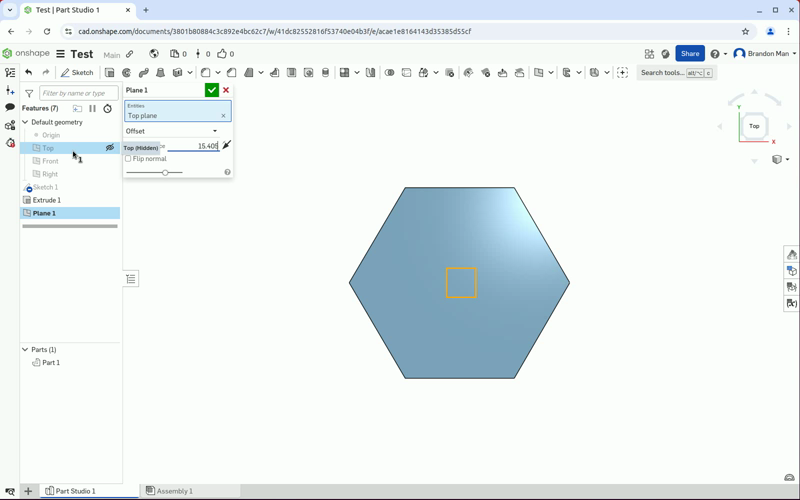
key(enter, 2)
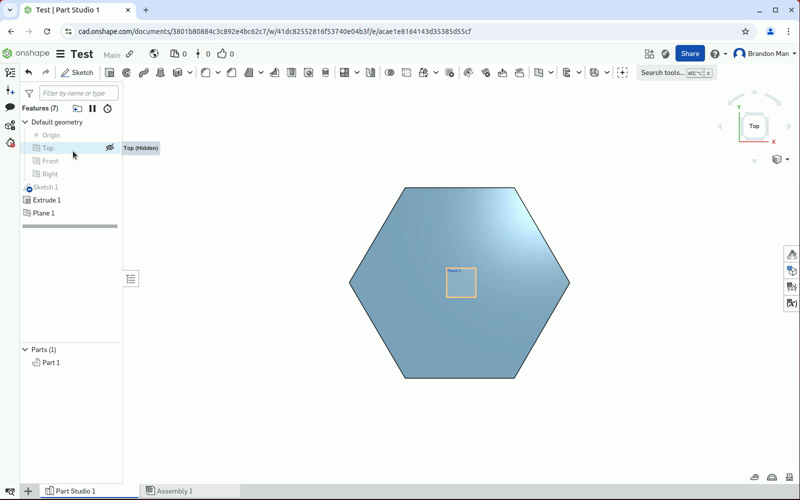
key(shift+s)
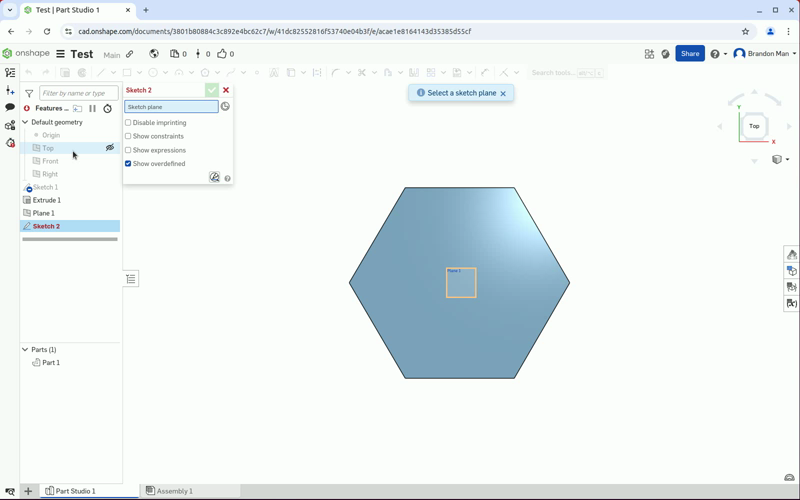
mouse_move(73, 215)
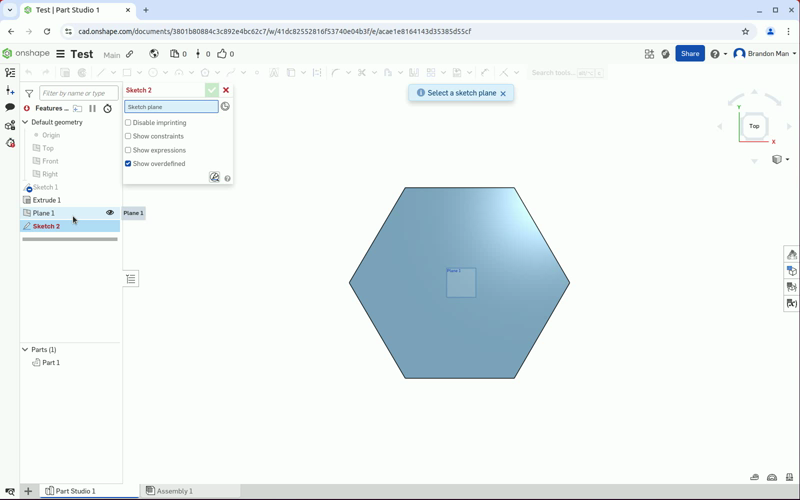
click(73, 215)
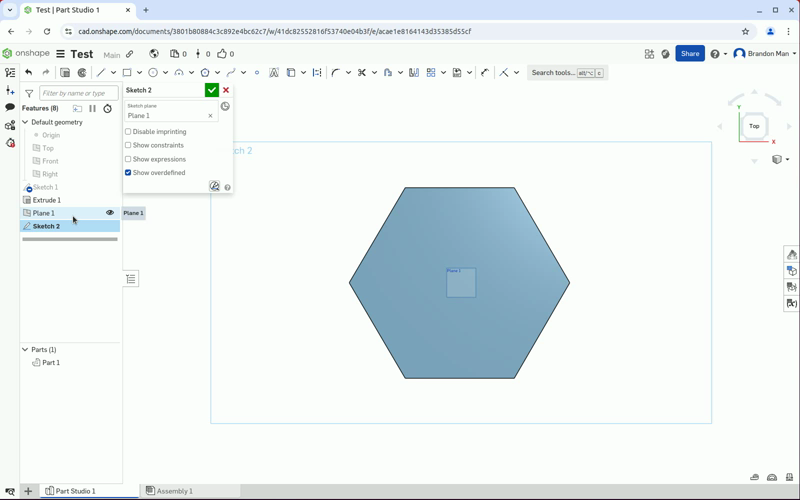
mouse_move(73, 352)
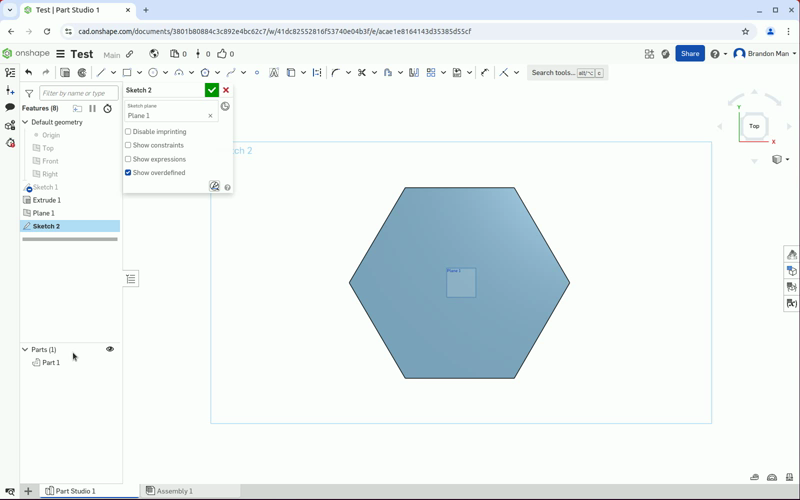
key(y)
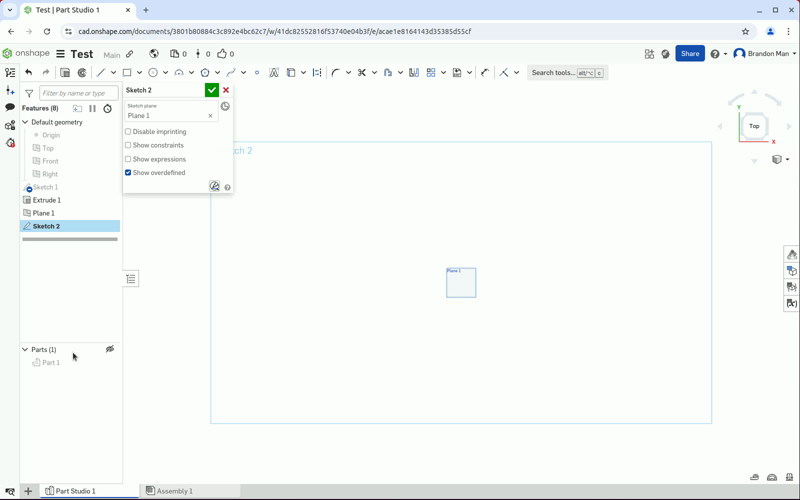
key(c)
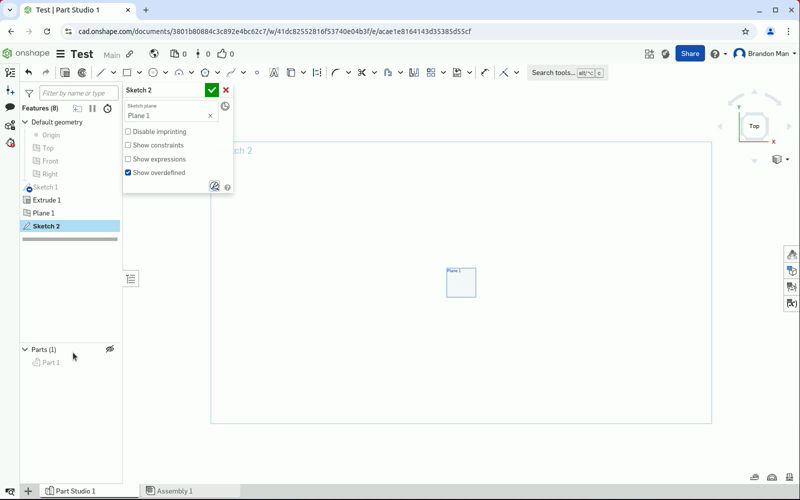
key_down(shift)
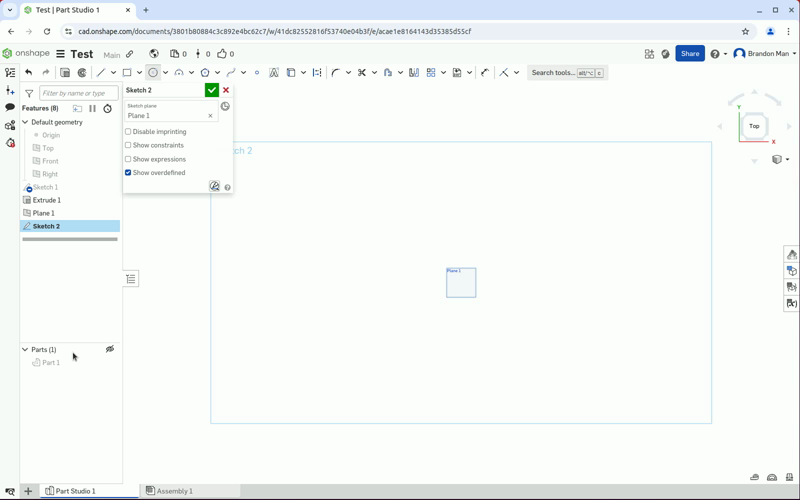
mouse_move(461, 282)
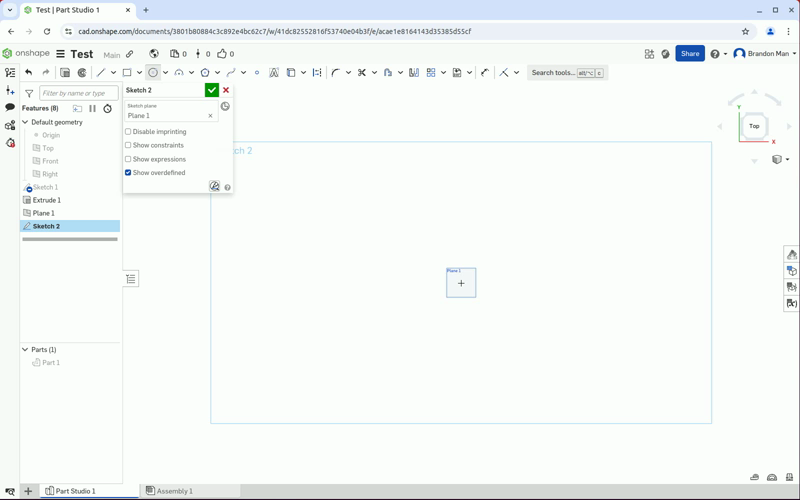
click(461, 282)
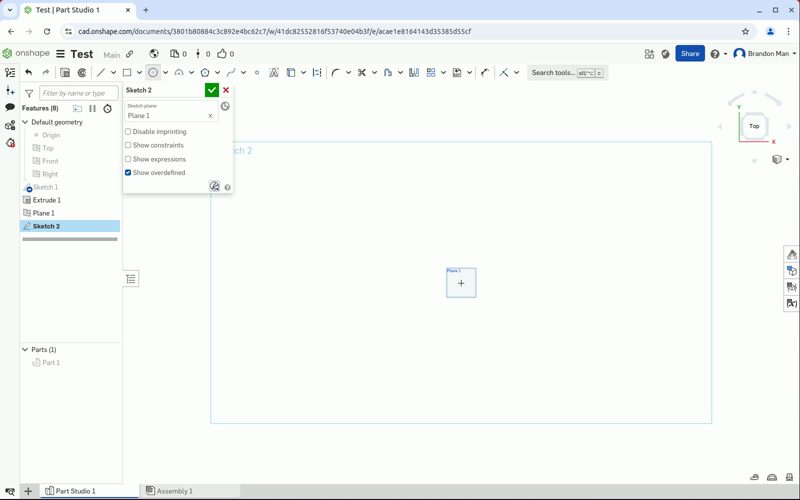
key_up(shift)
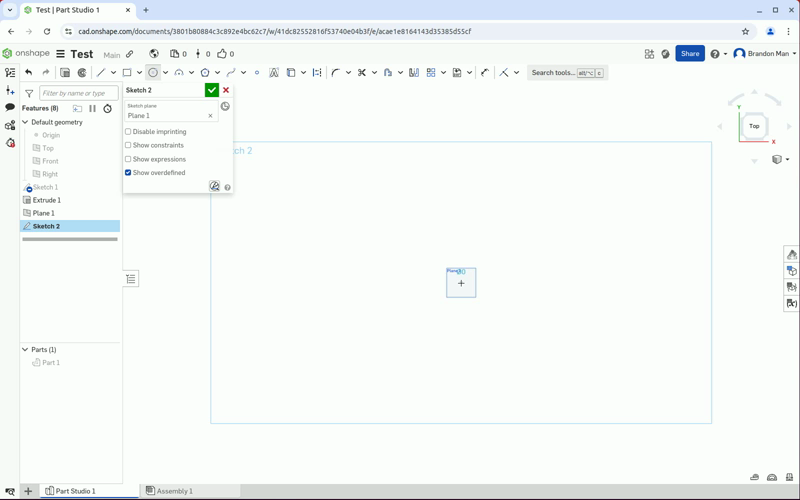
mouse_move(552, 282)
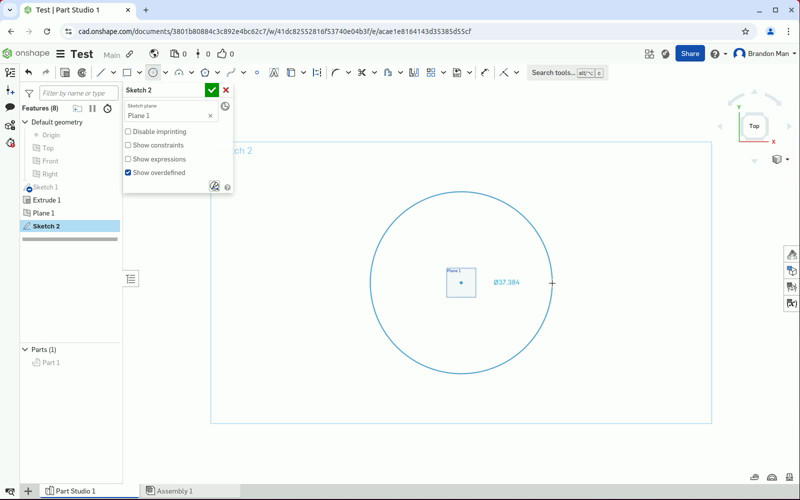
click(552, 282)
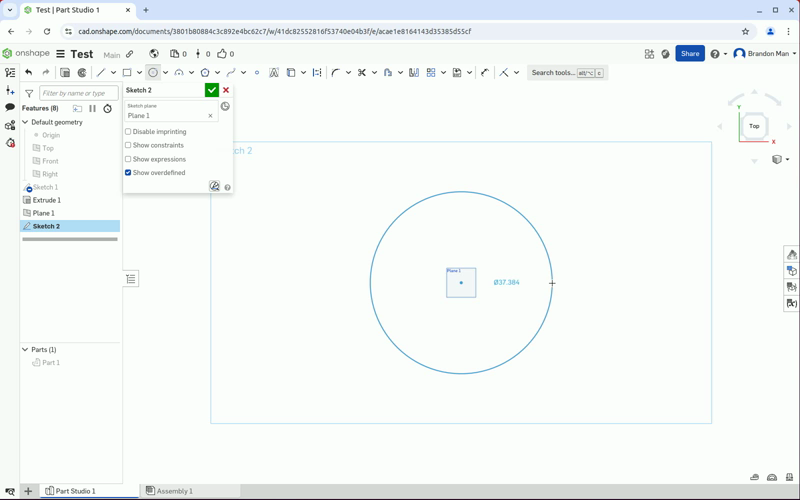
key(esc)
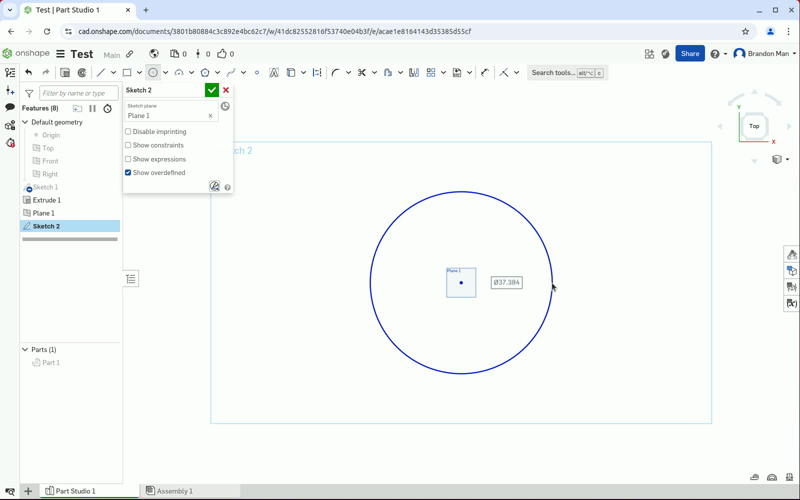
mouse_move(450, 246)
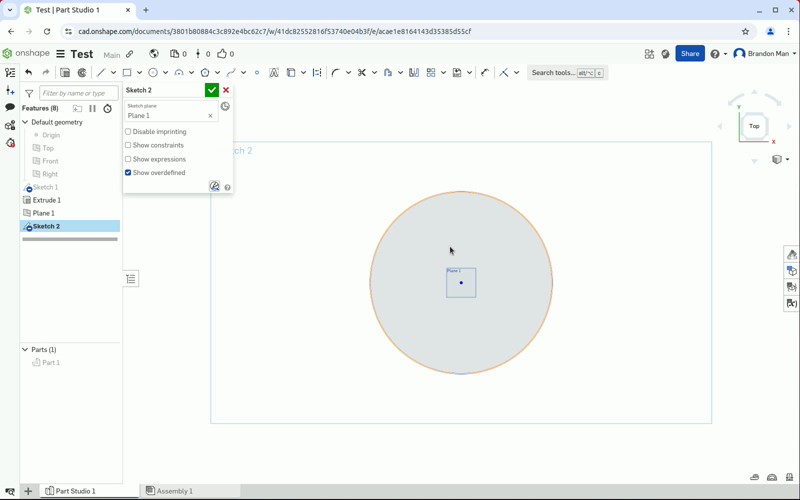
click(450, 246)
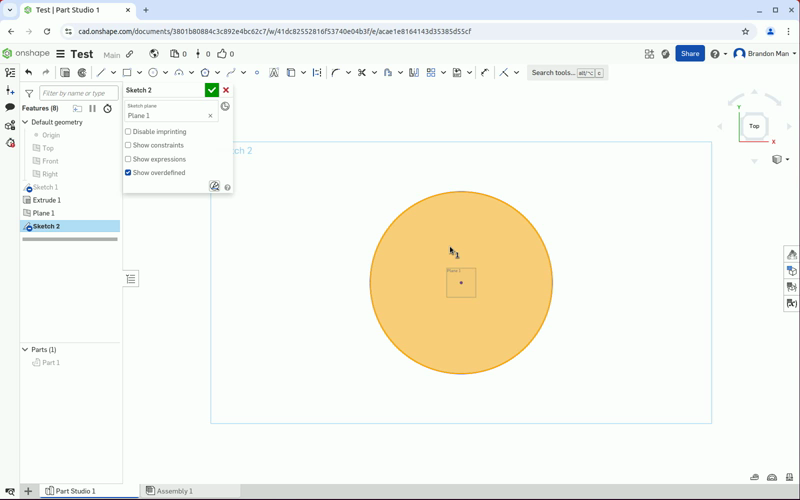
mouse_move(73, 352)
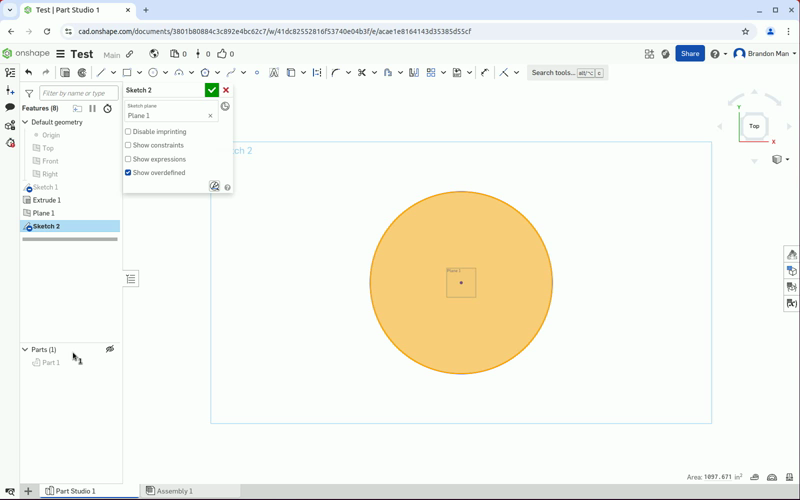
key(shift+y)
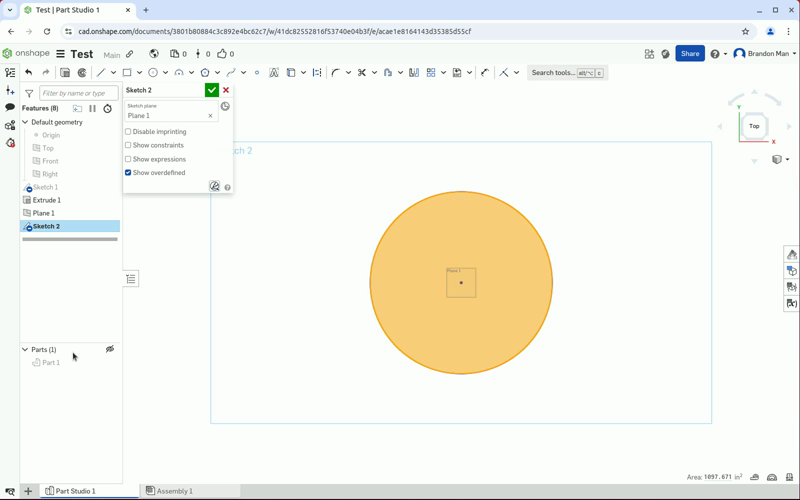
key(shift+e)
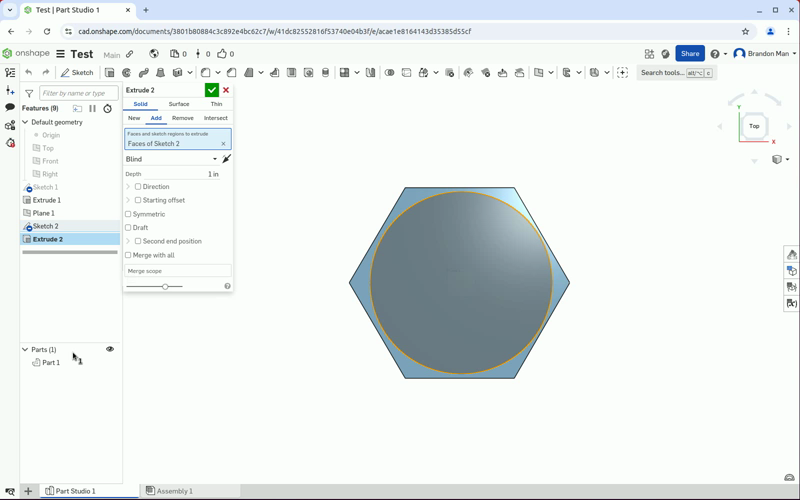
mouse_move(143, 106)
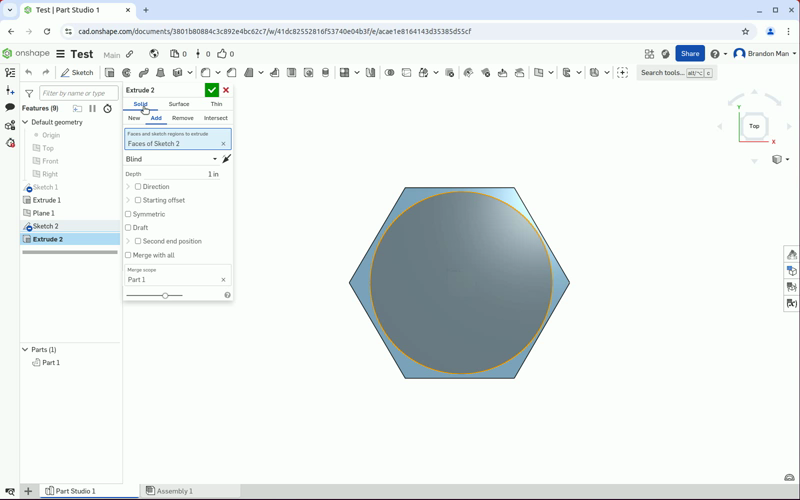
click(143, 106)
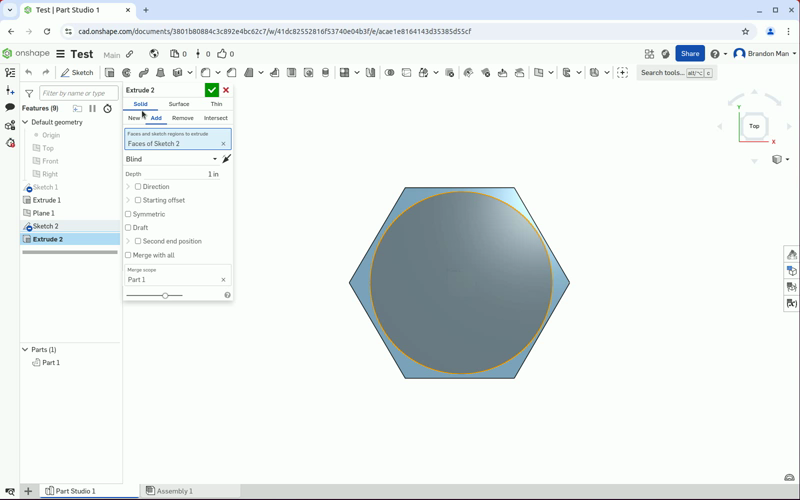
mouse_move(137, 120)
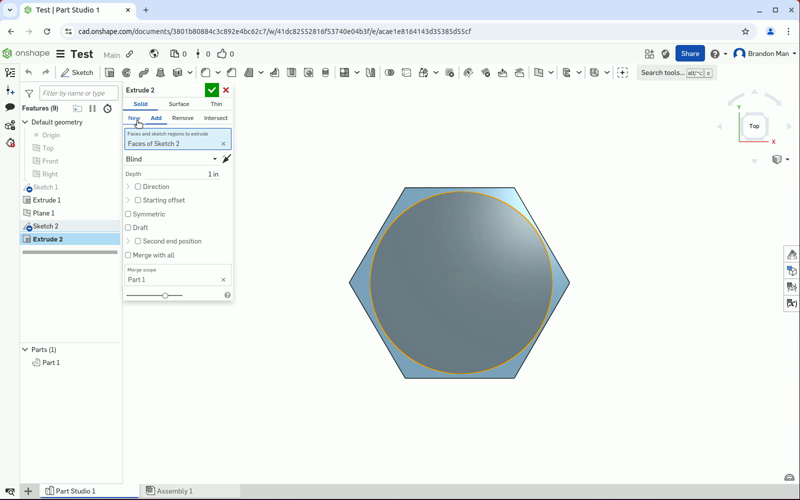
click(137, 120)
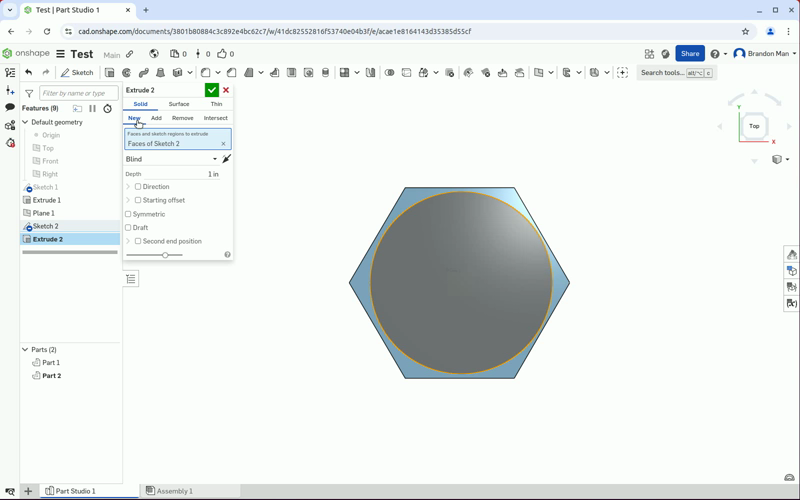
key(tab, 4)
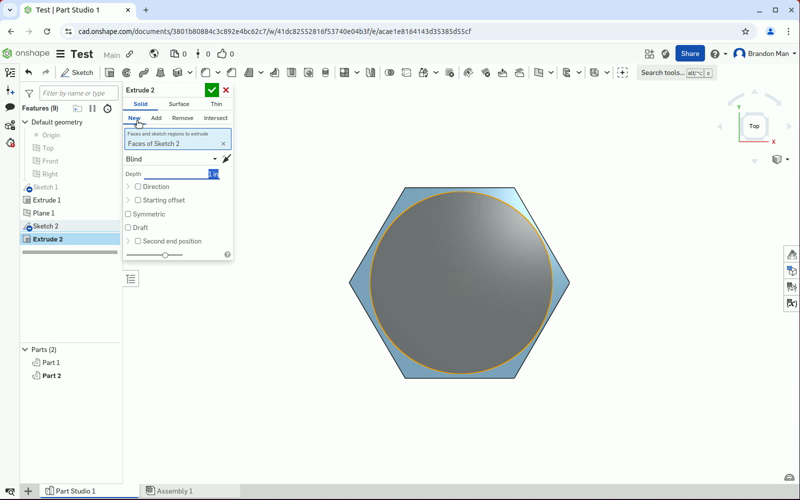
text(7.703)
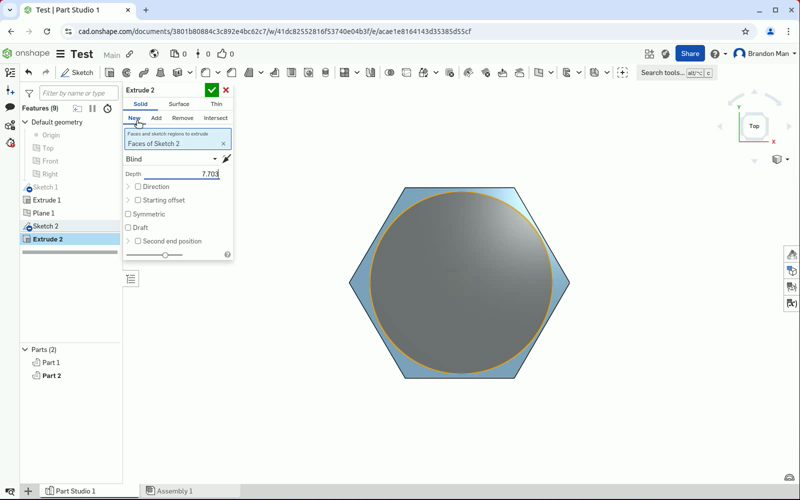
key(enter)
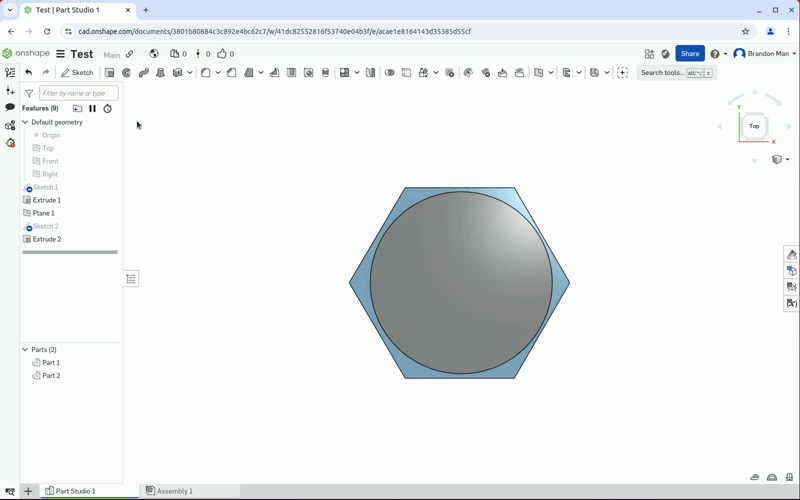
key(shift+h)
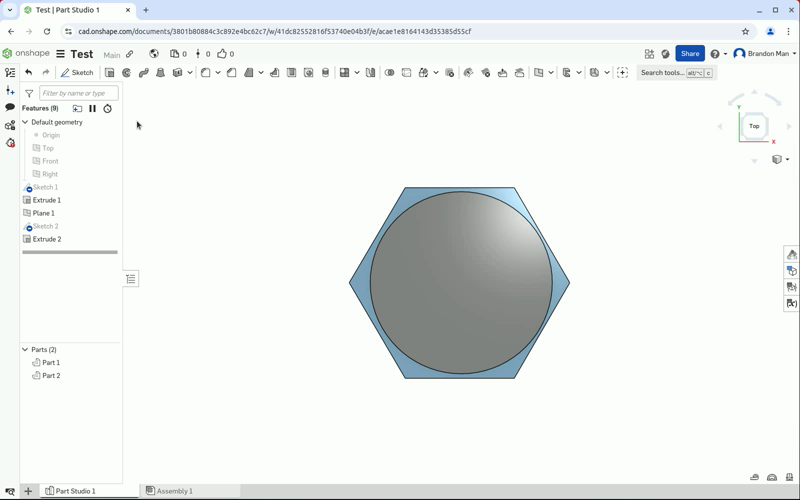
key(shift+h)
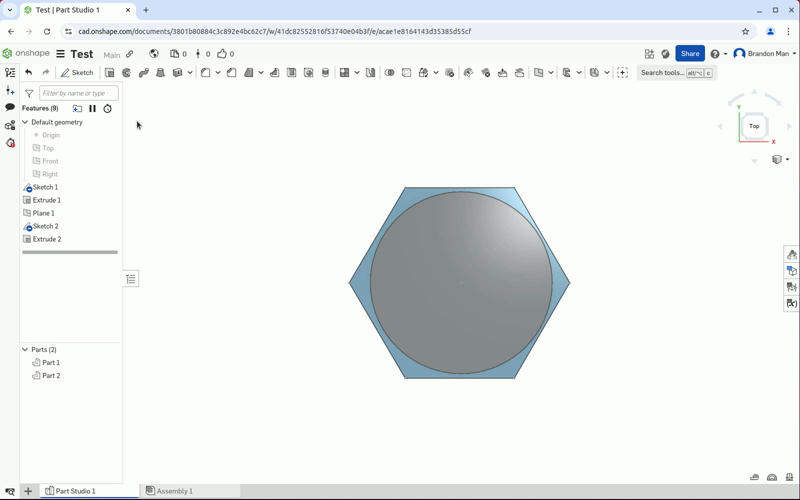
key(shift+7)
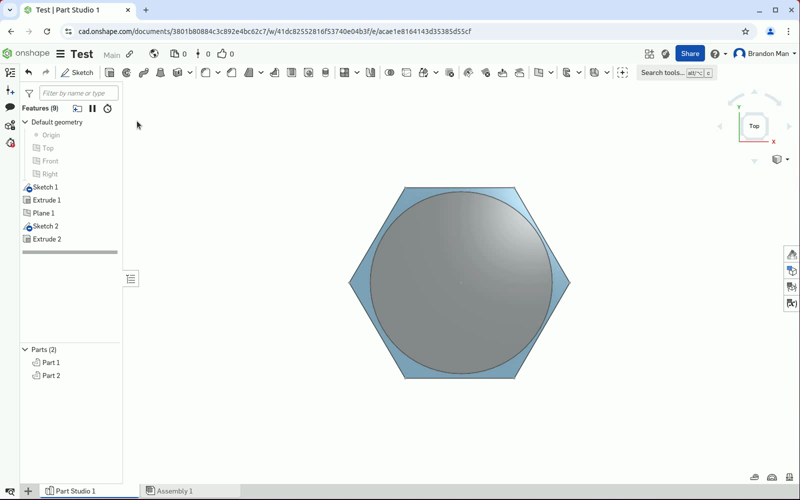
key(up, 3)
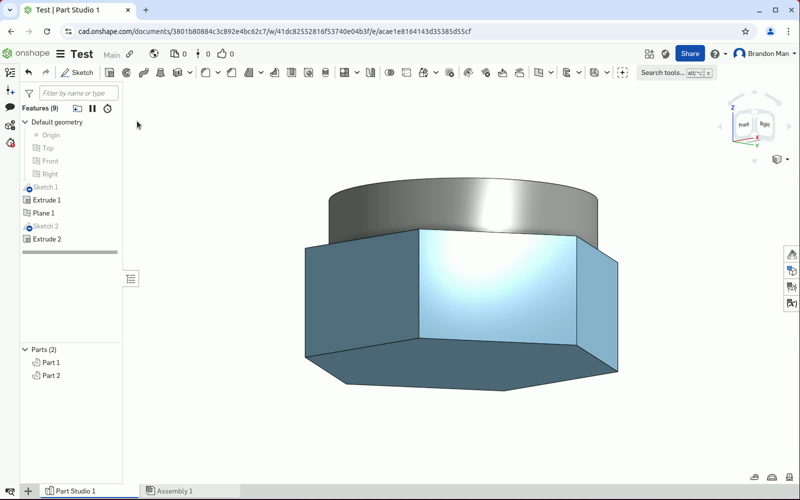
key(left, 3)
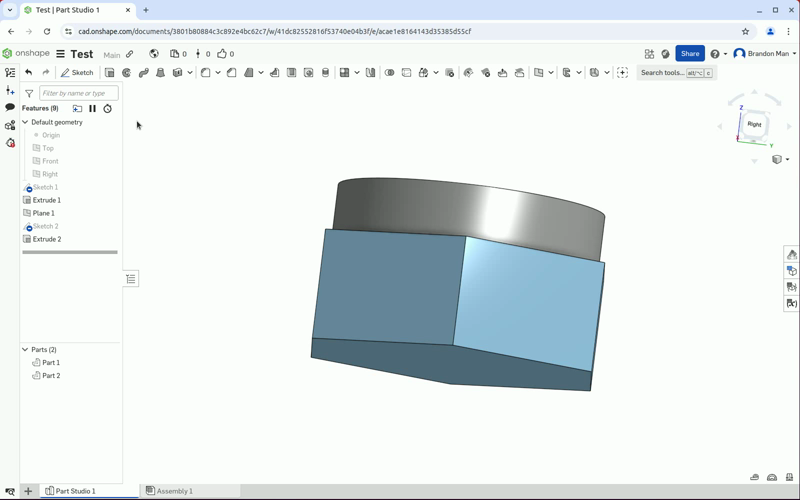
key(right, 3)
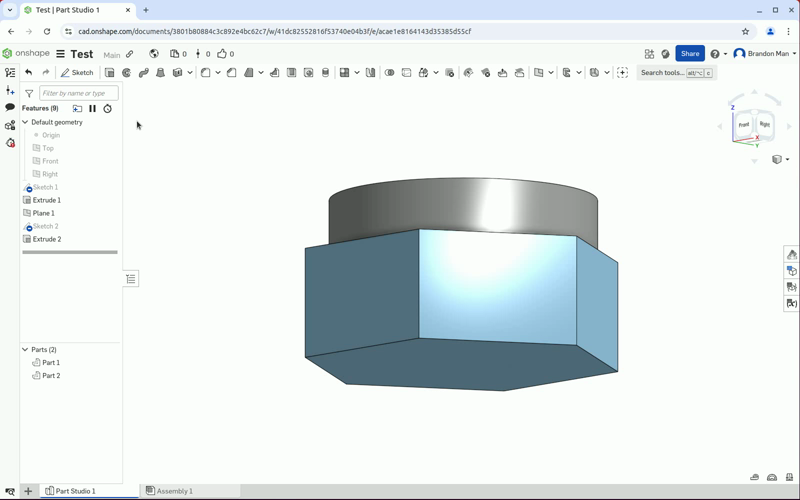
key(down, 3)
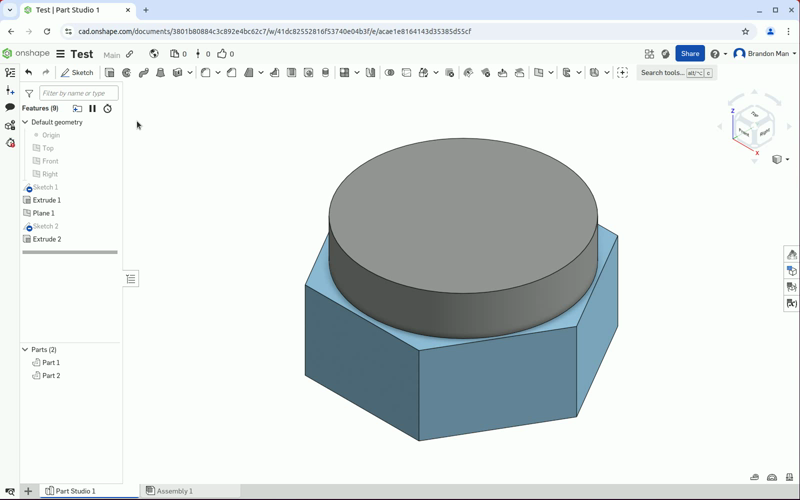
mouse_move(73, 189)
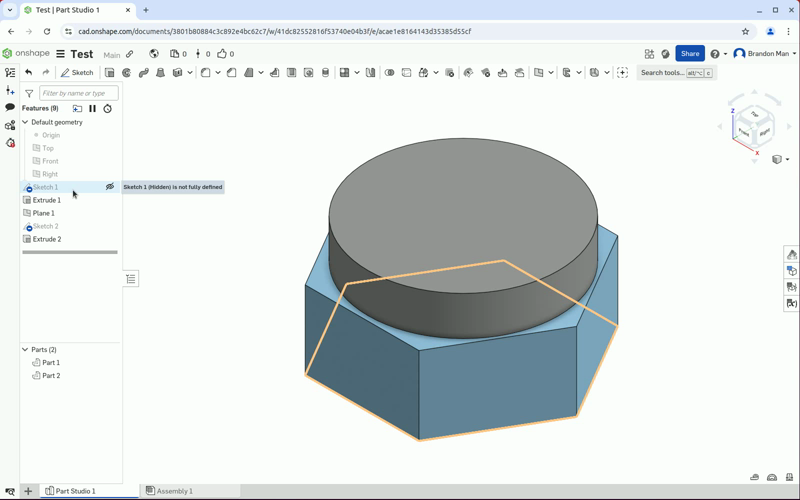
click(73, 189)